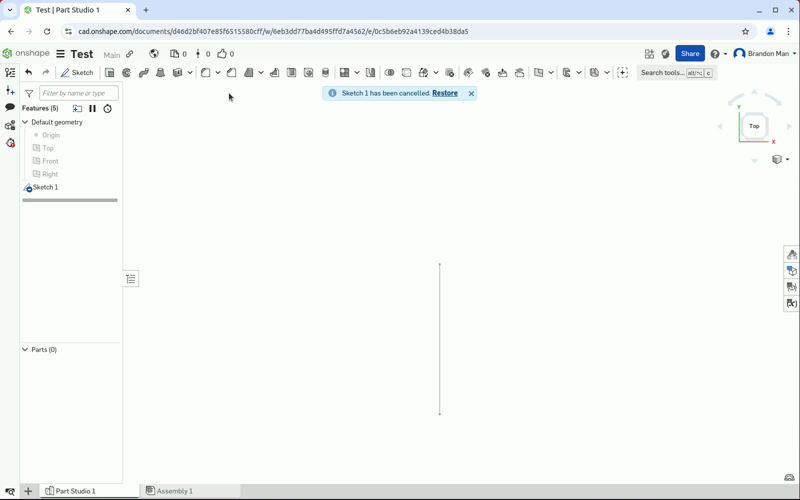
key(shift+h)
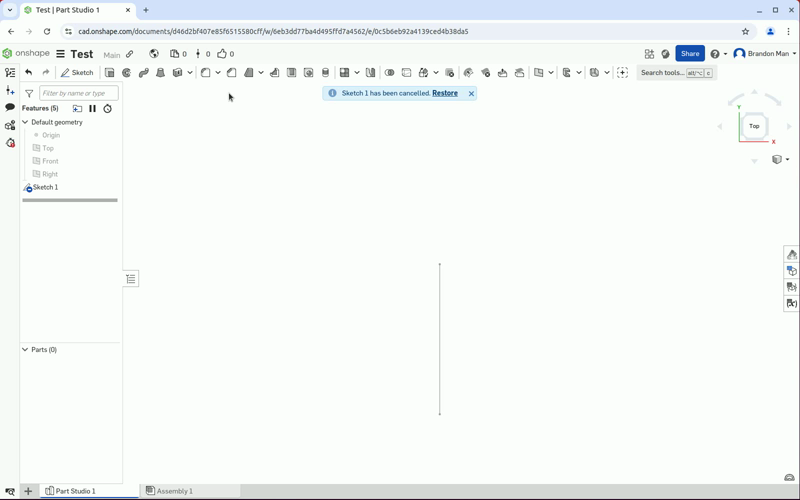
key(shift+s)
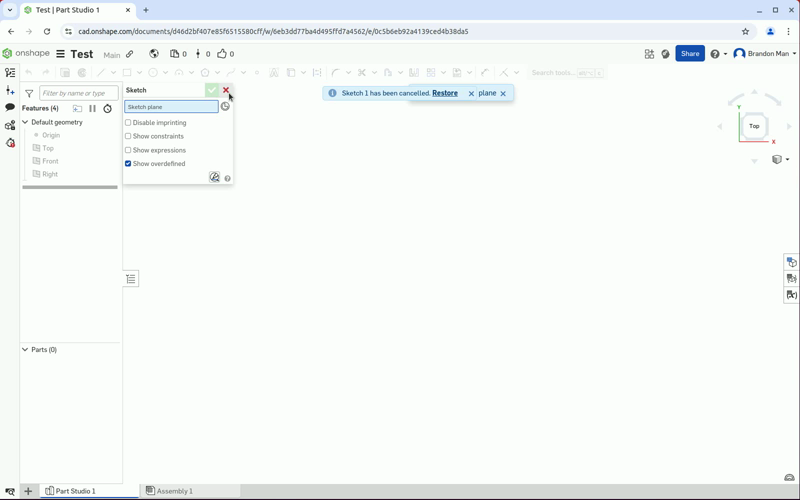
mouse_move(73, 150)
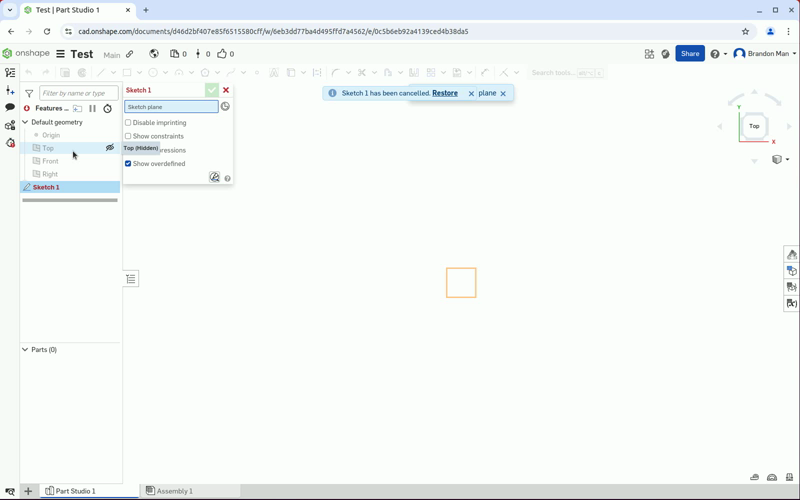
click(73, 150)
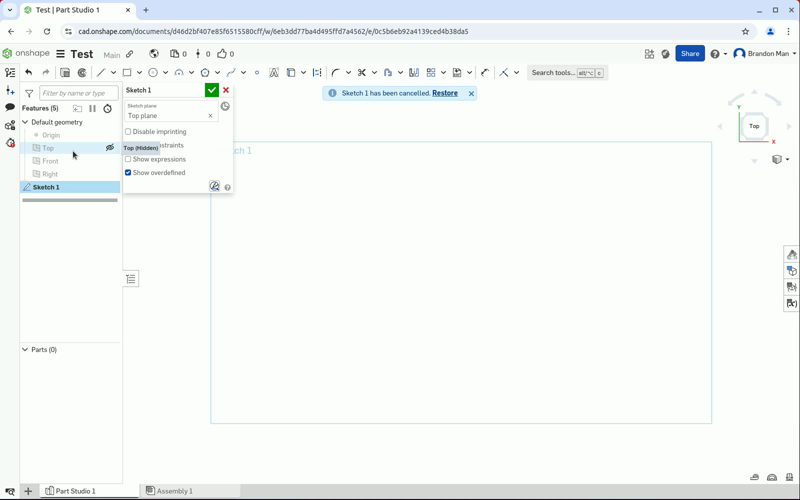
mouse_move(73, 352)
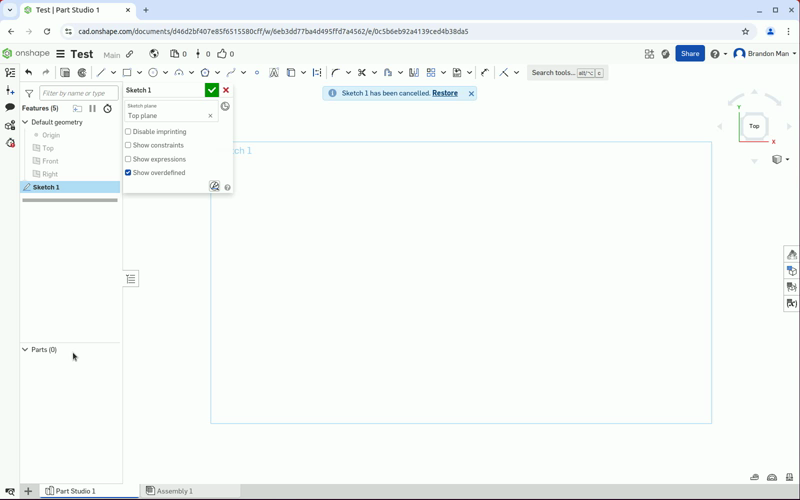
key(y)
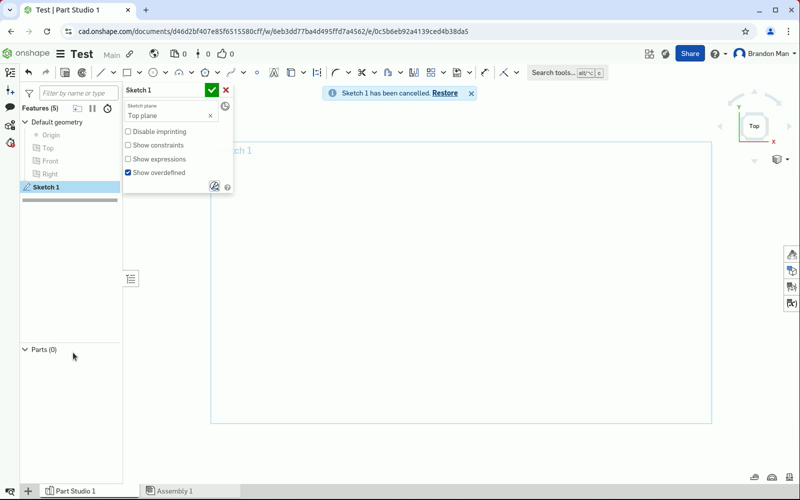
key(l)
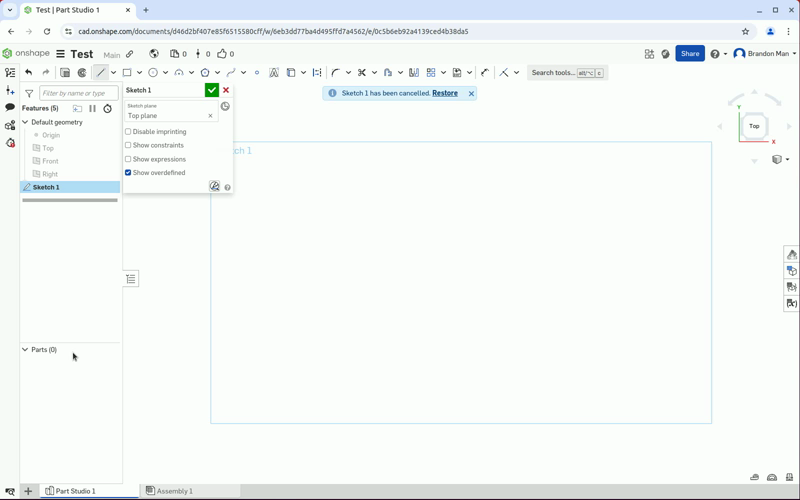
key_down(shift)
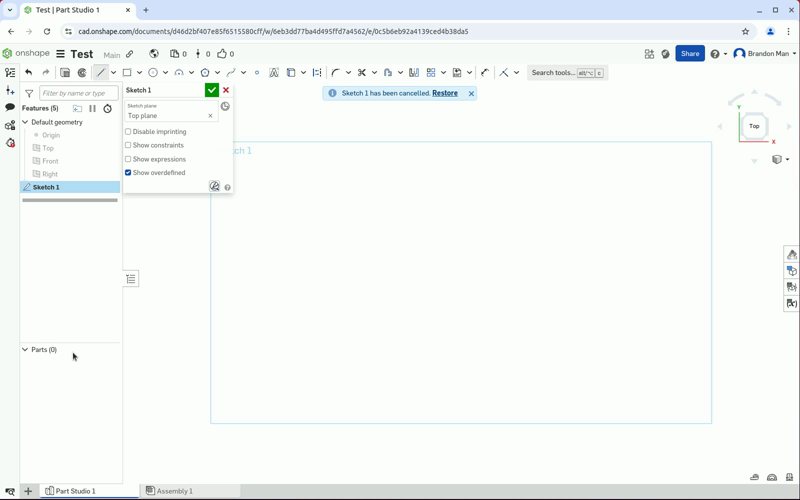
mouse_move(429, 314)
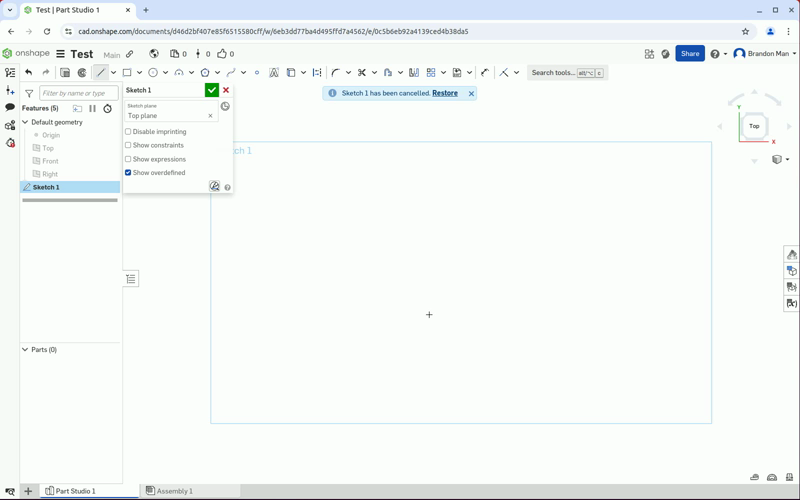
click(429, 314)
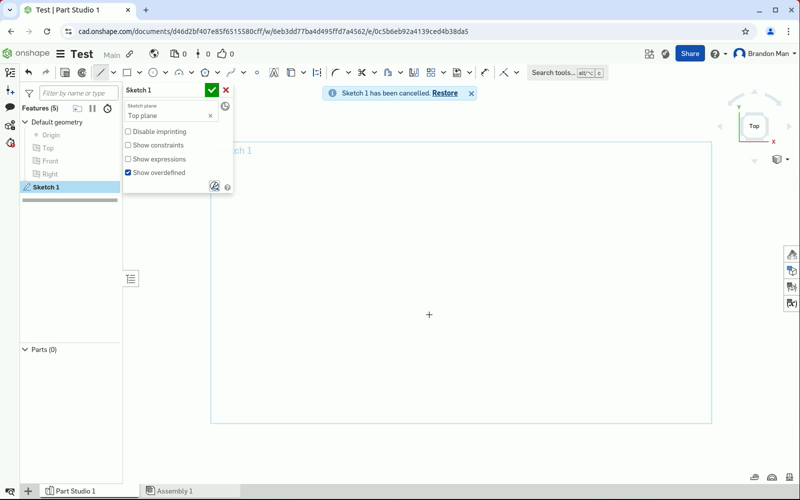
key_up(shift)
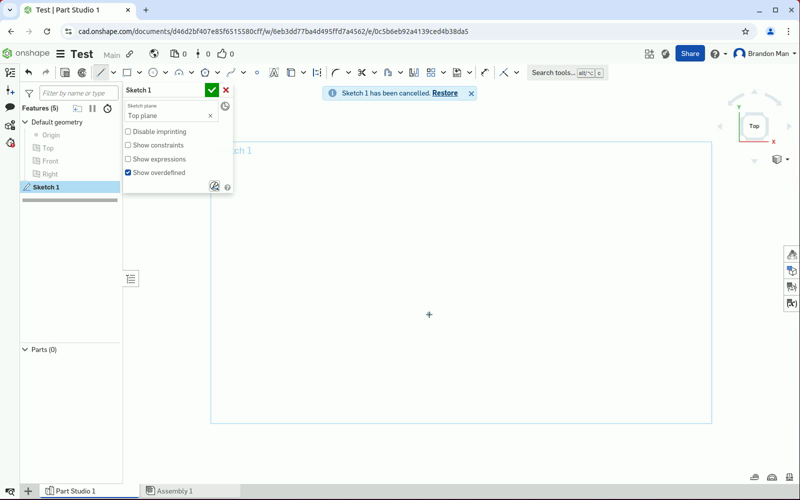
key_down(shift)
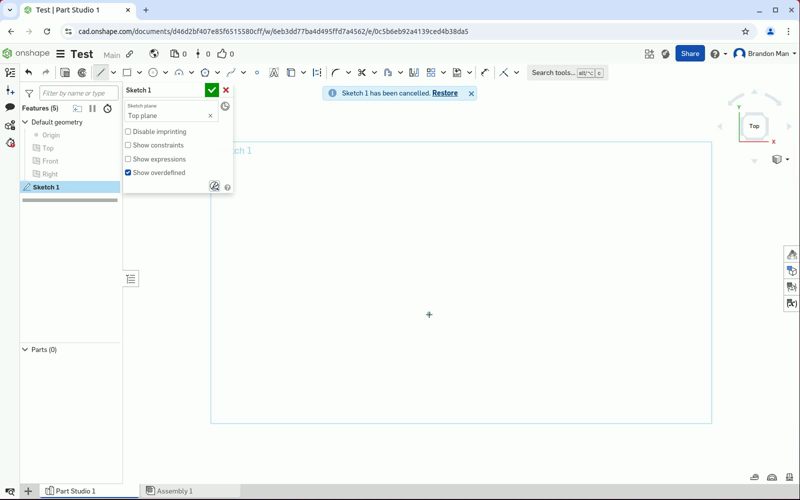
mouse_move(494, 314)
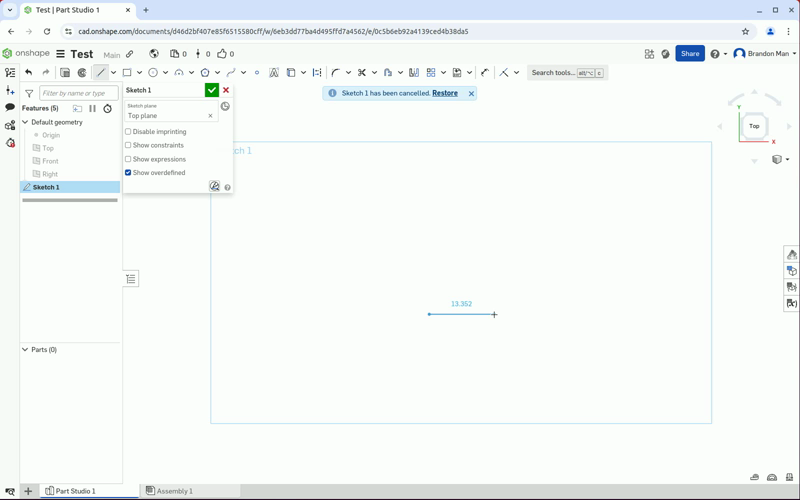
click(494, 314)
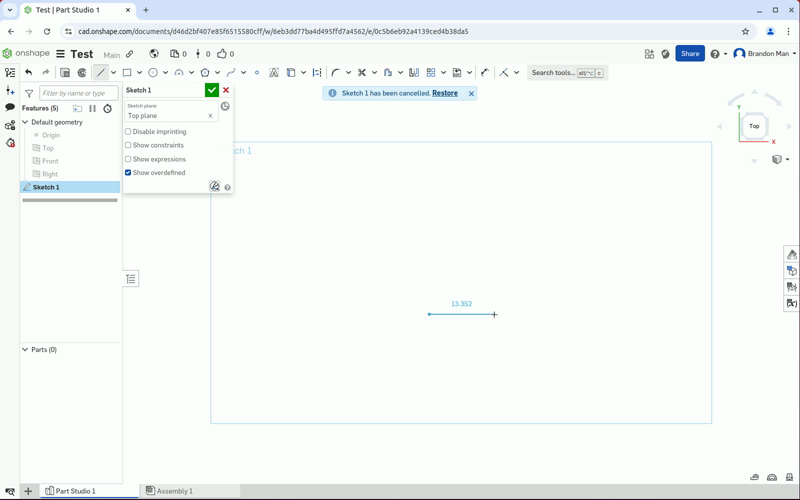
key_up(shift)
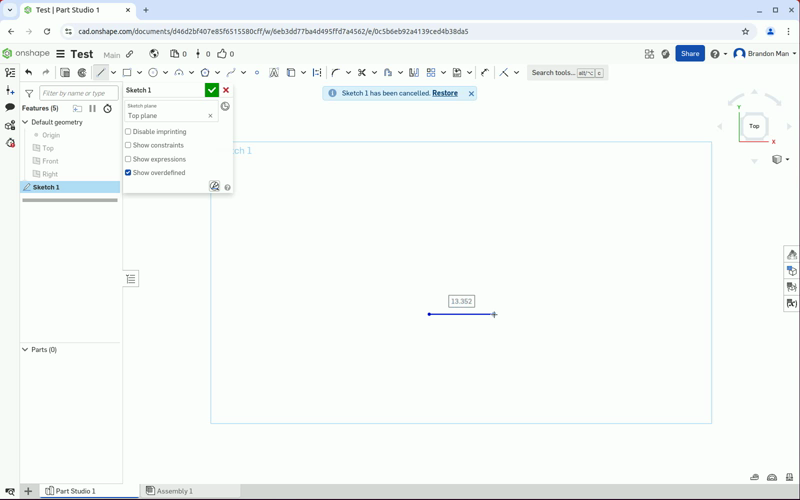
key_down(shift)
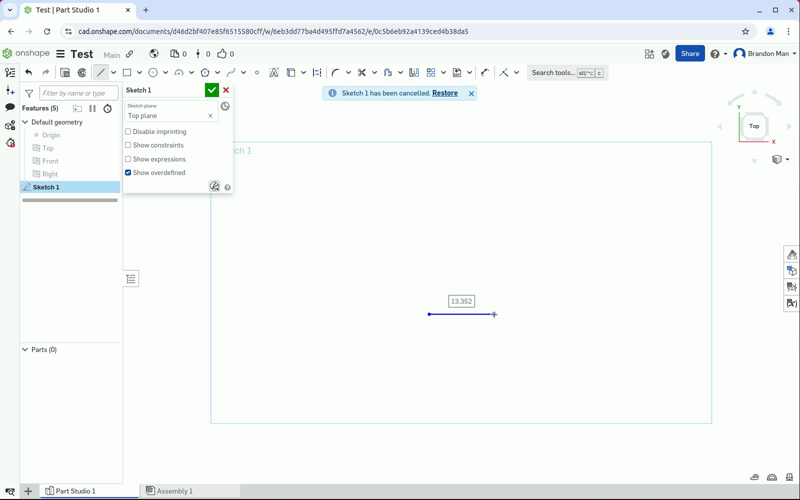
mouse_move(494, 249)
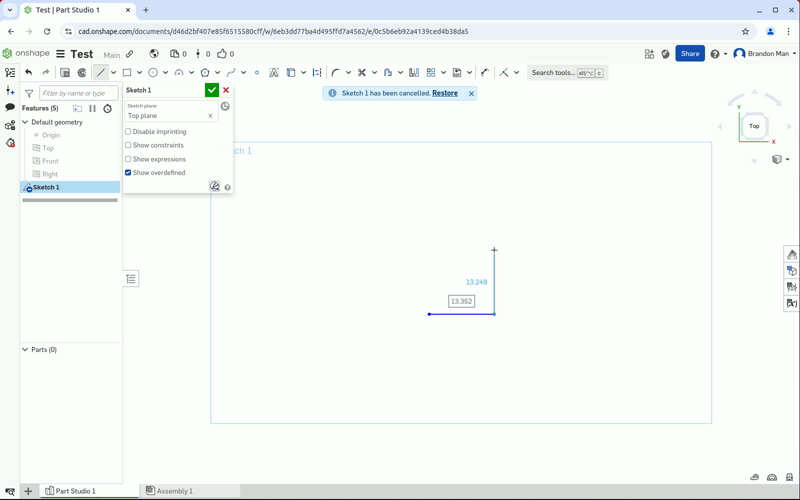
click(494, 249)
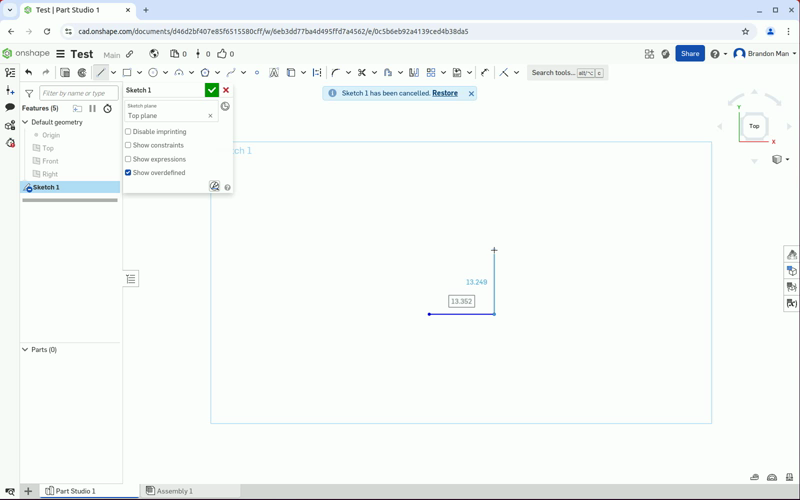
key_up(shift)
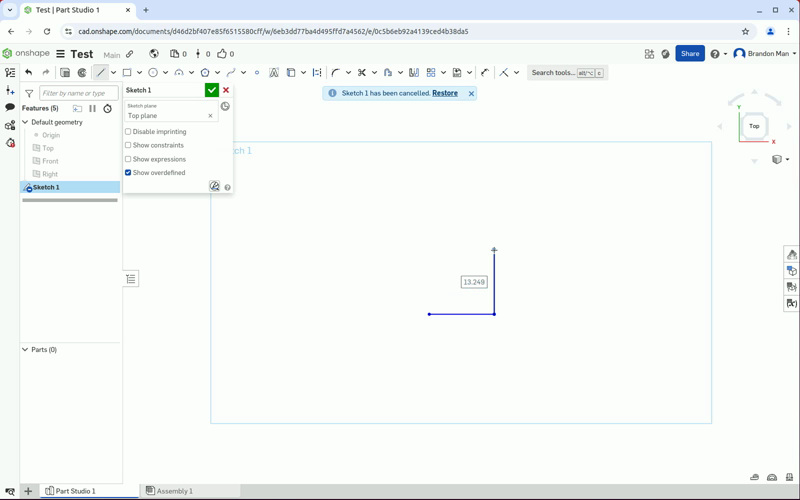
key_down(shift)
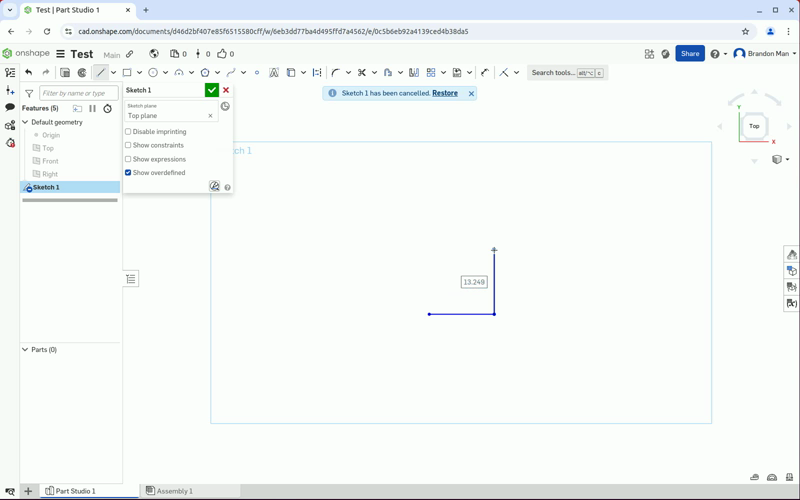
mouse_move(429, 249)
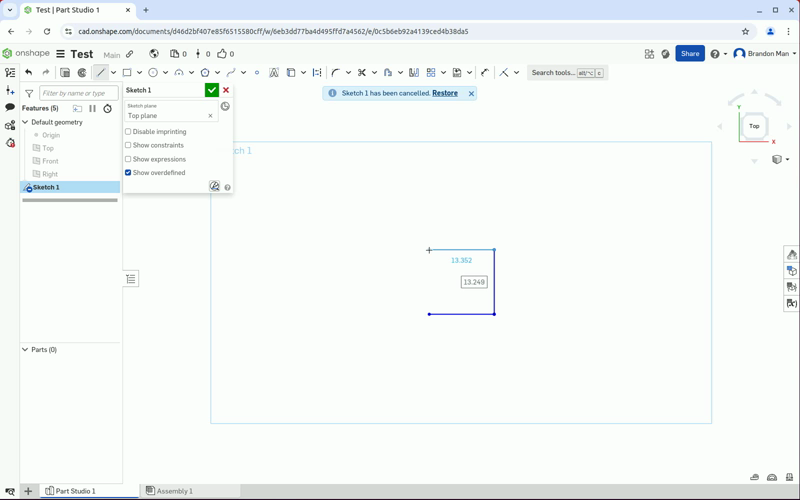
click(429, 249)
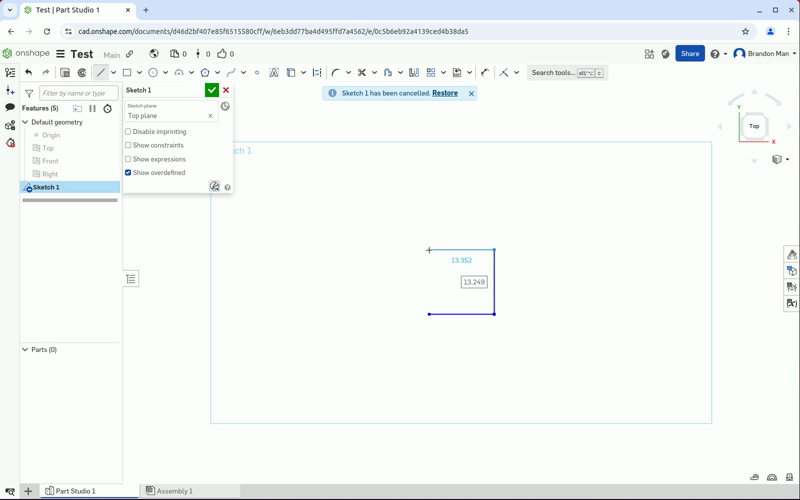
key_up(shift)
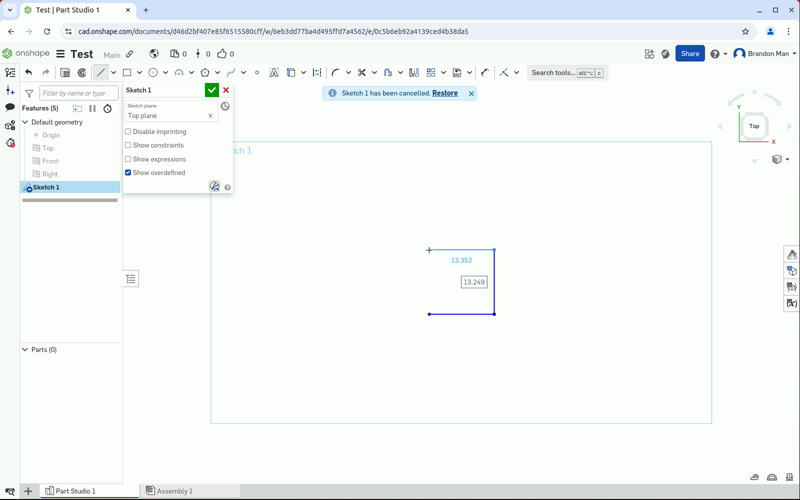
key_down(shift)
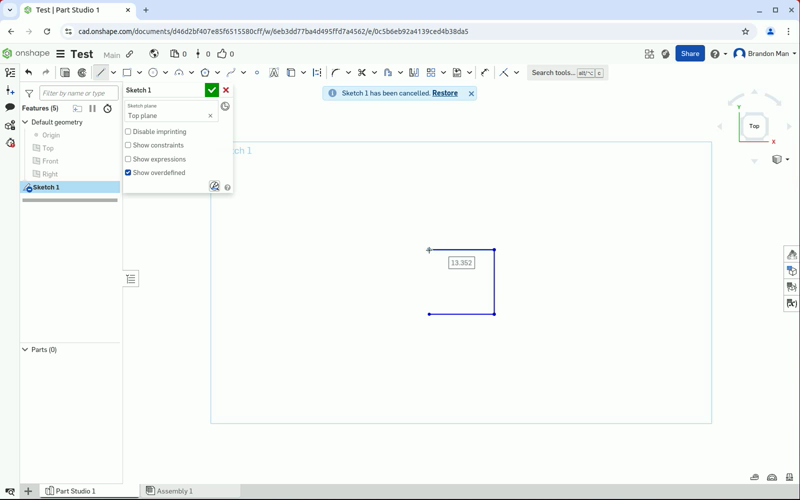
mouse_move(429, 314)
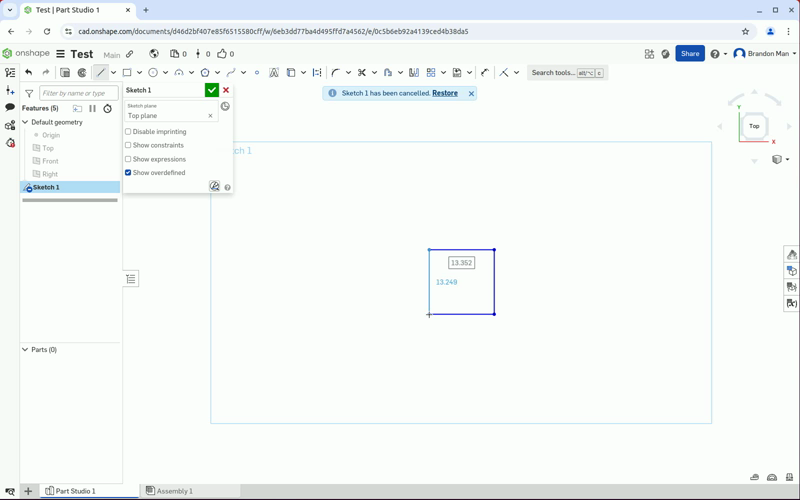
key_up(shift)
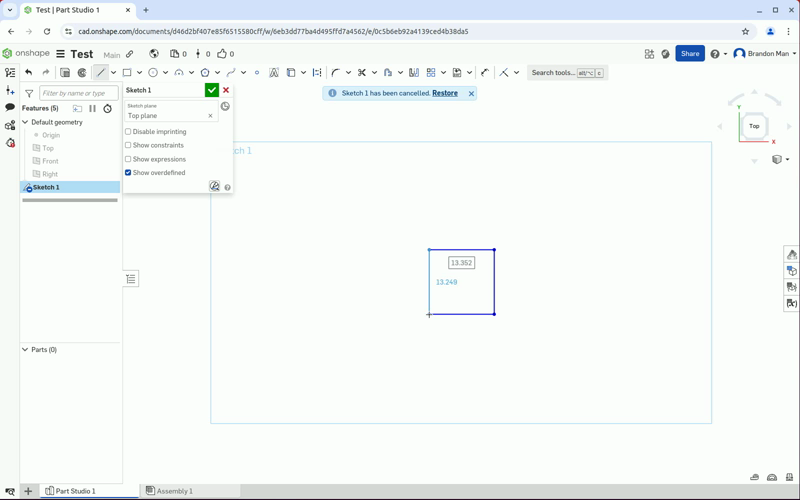
click(429, 314)
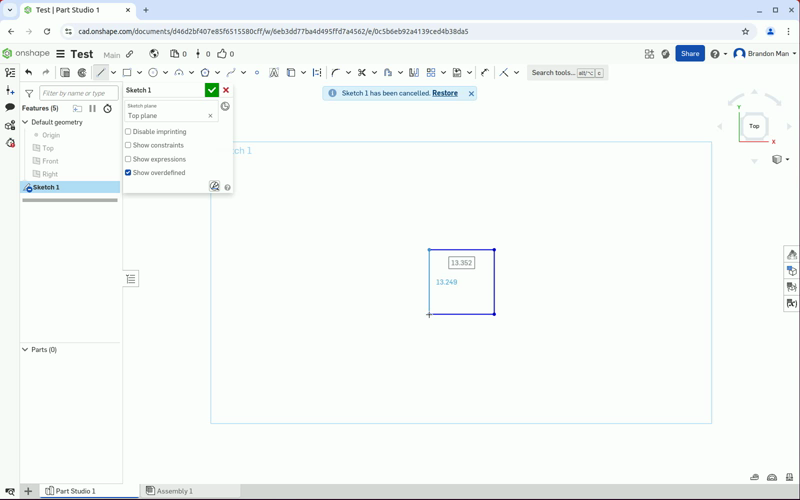
key(esc)
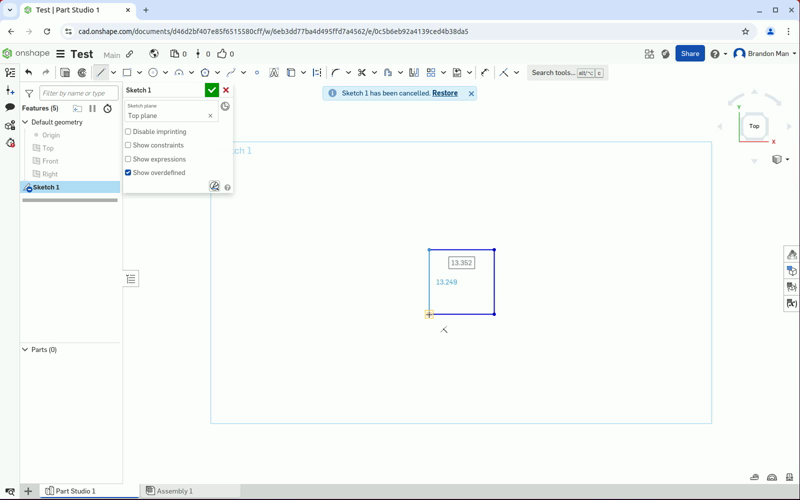
key(c)
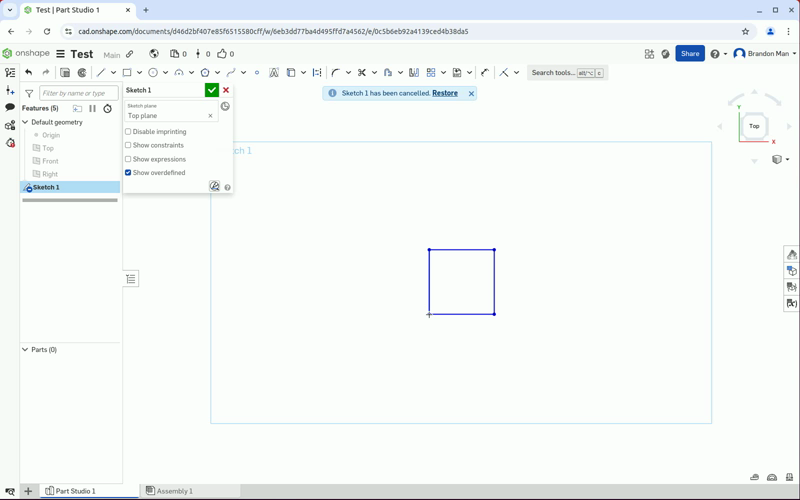
key_down(shift)
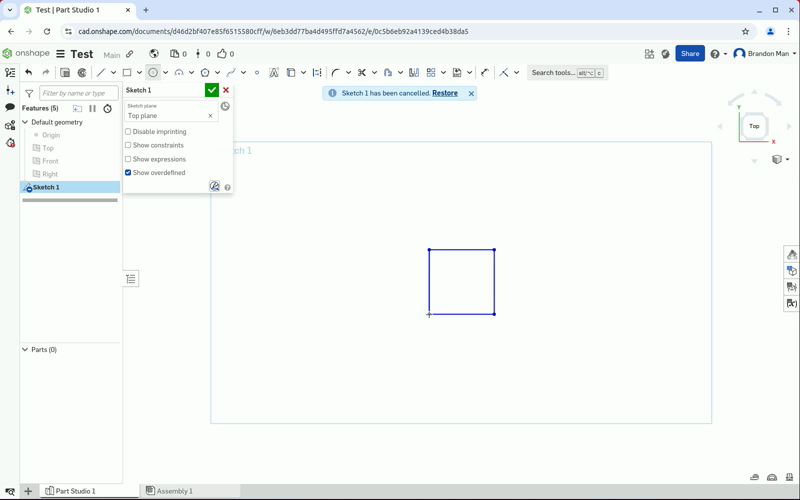
mouse_move(437, 306)
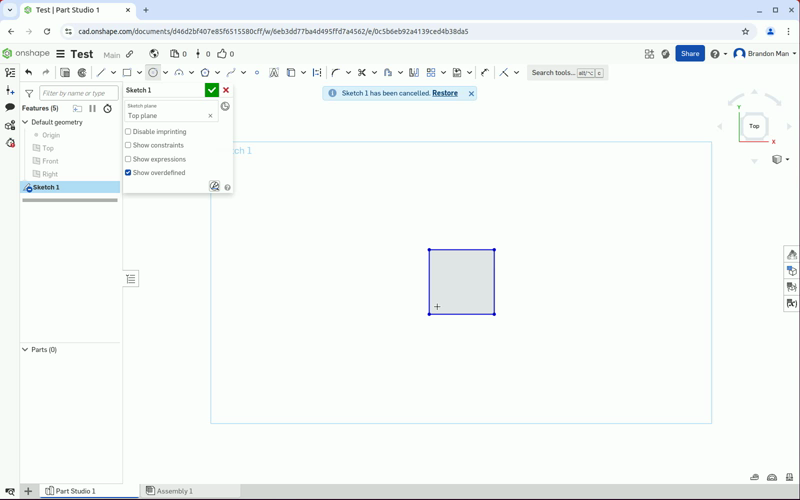
click(437, 306)
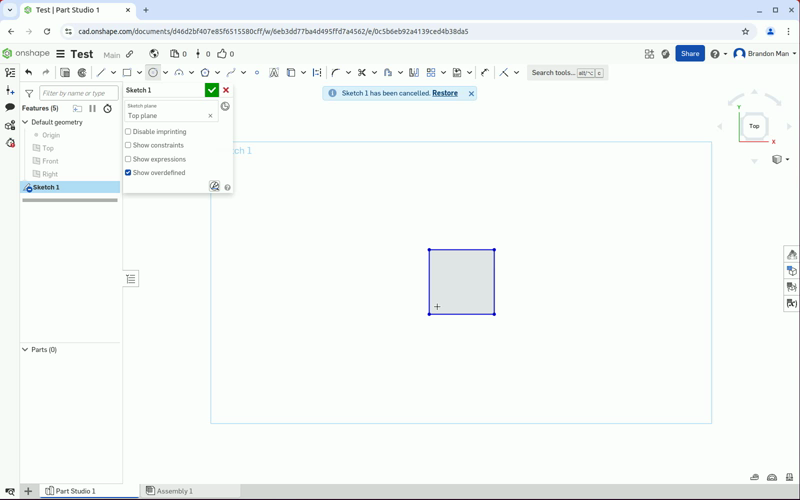
key_up(shift)
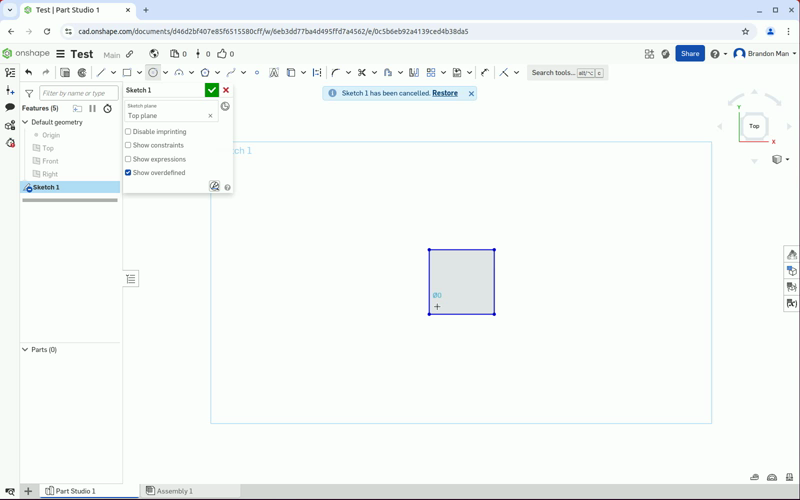
mouse_move(441, 306)
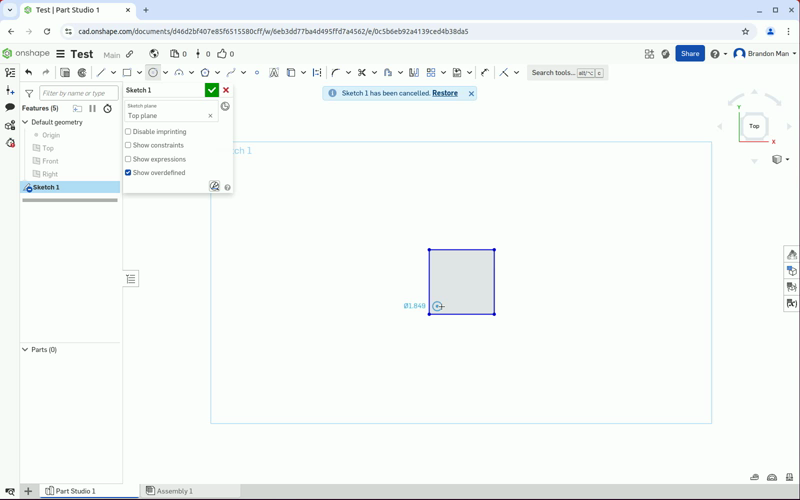
click(441, 306)
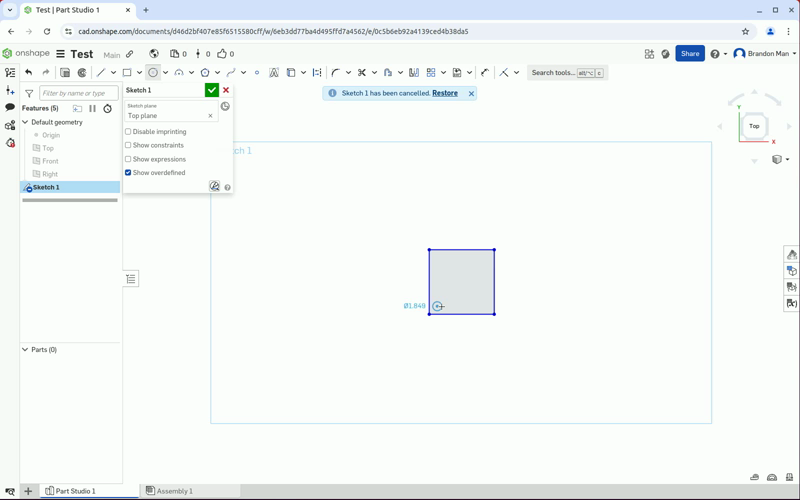
key(esc)
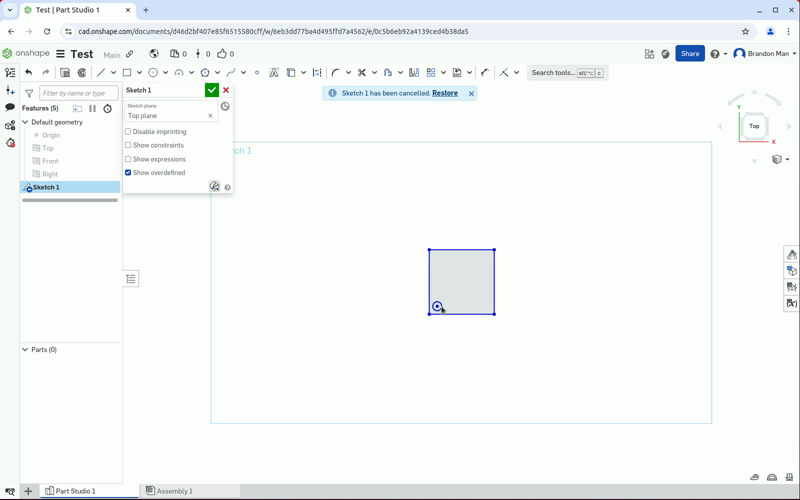
key(c)
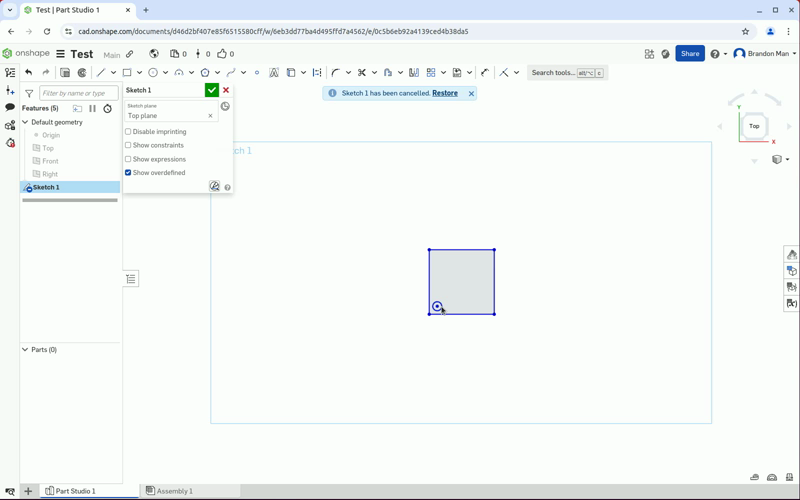
key_down(shift)
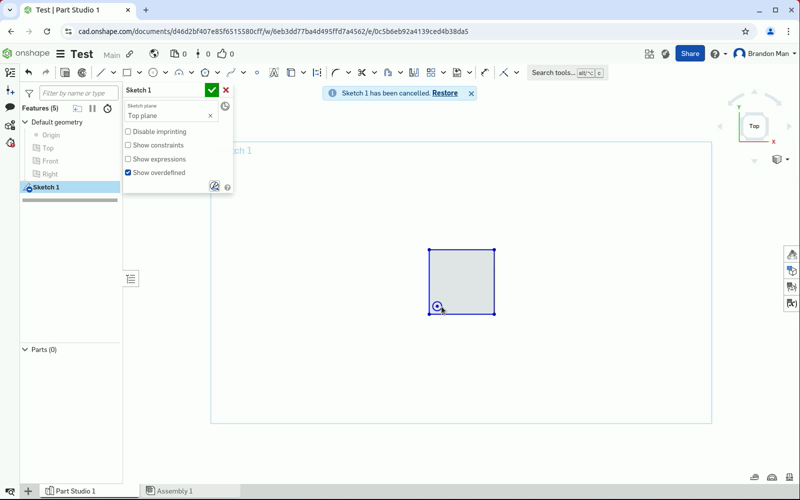
mouse_move(437, 257)
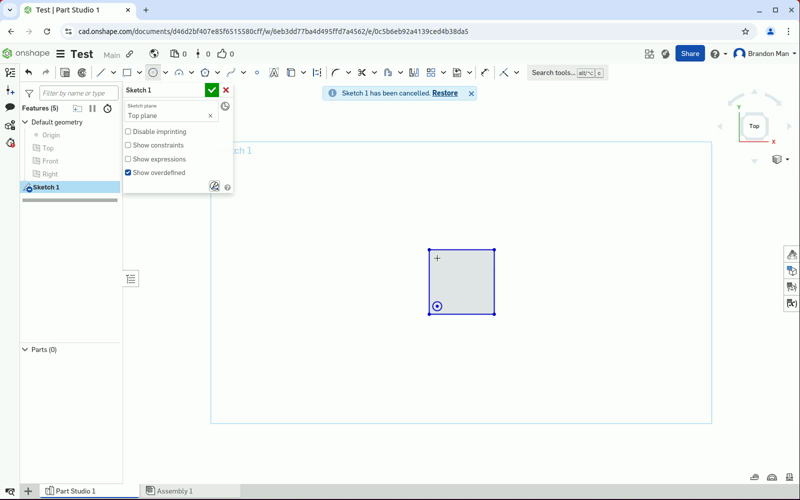
click(437, 257)
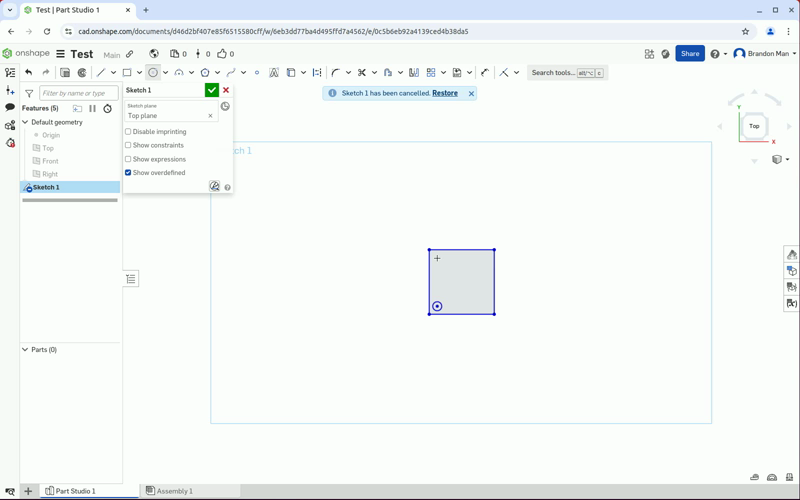
key_up(shift)
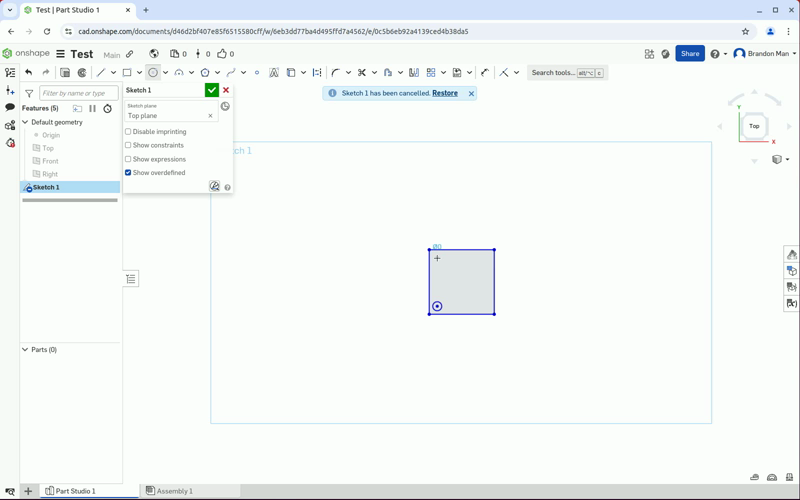
mouse_move(441, 257)
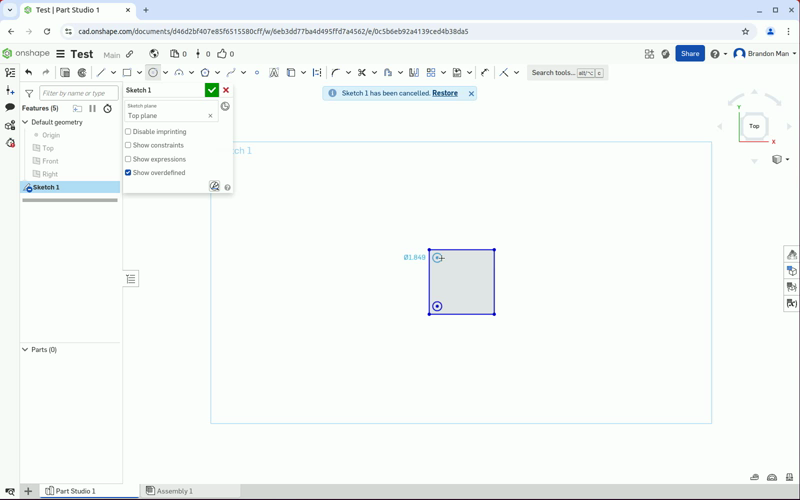
click(441, 257)
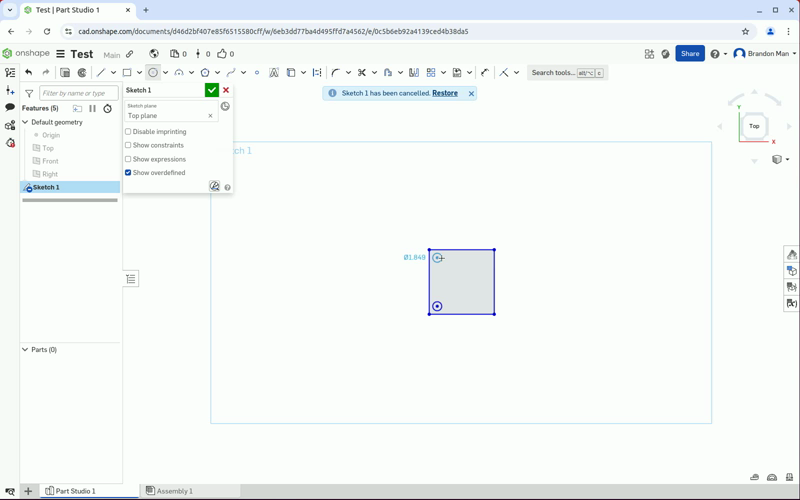
key(esc)
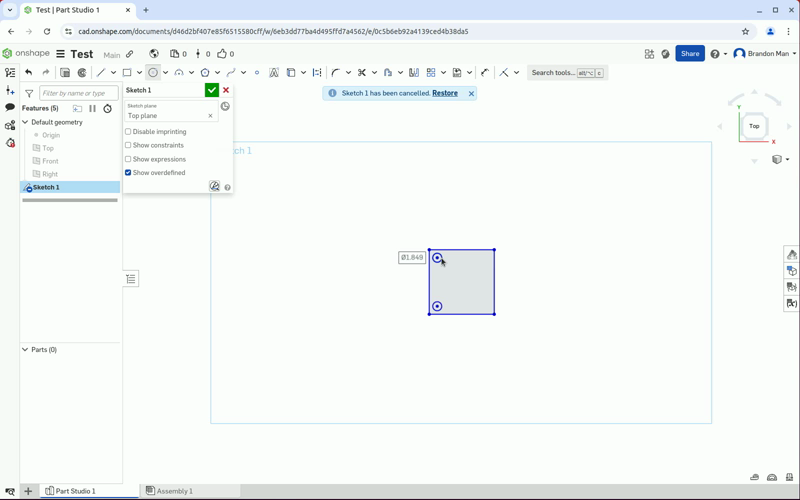
key(c)
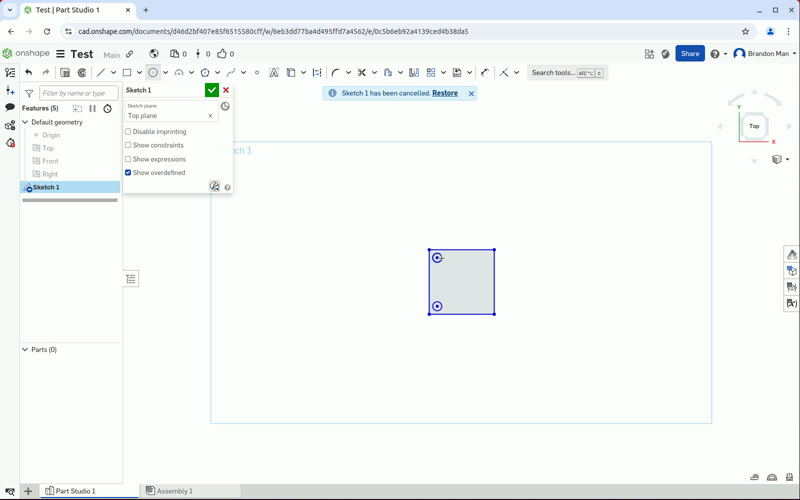
key_down(shift)
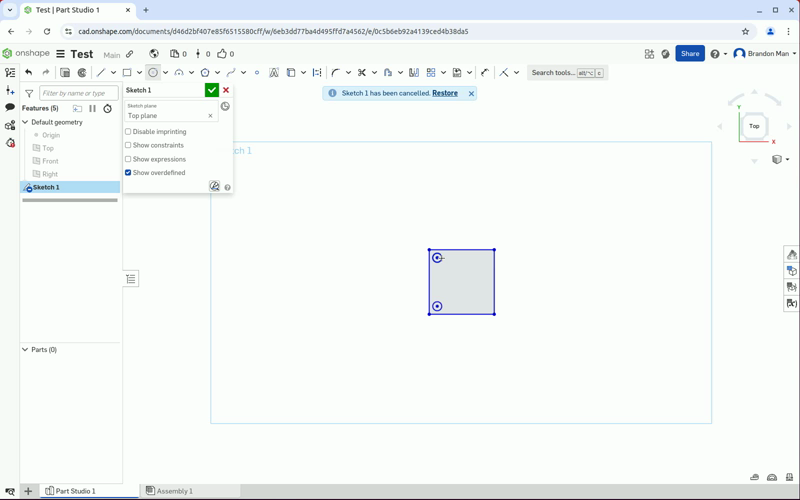
mouse_move(486, 306)
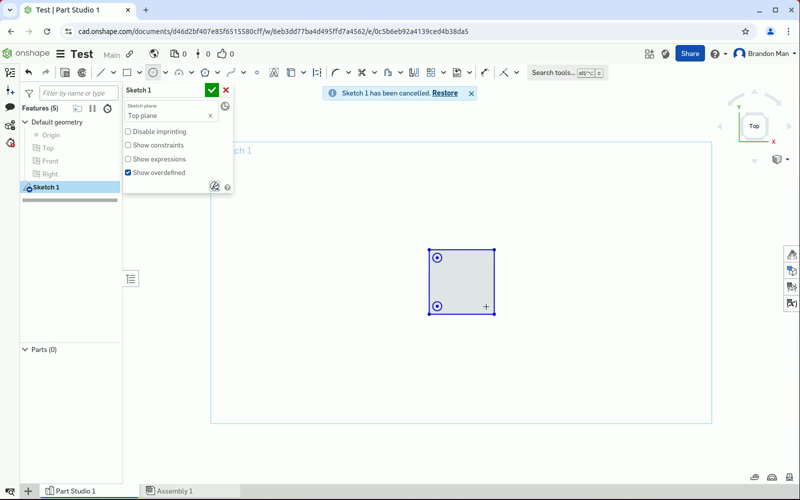
click(486, 306)
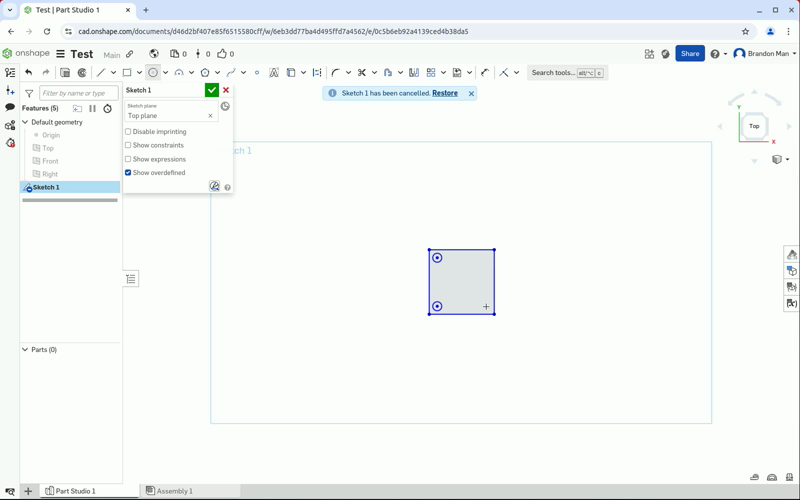
key_up(shift)
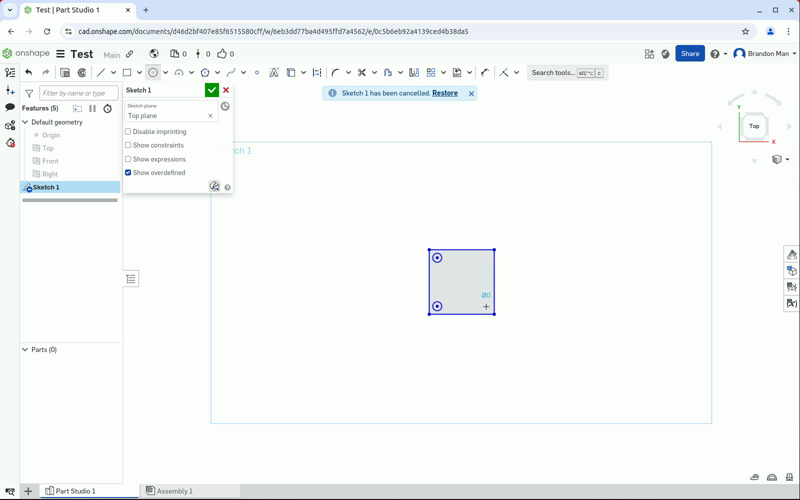
mouse_move(490, 306)
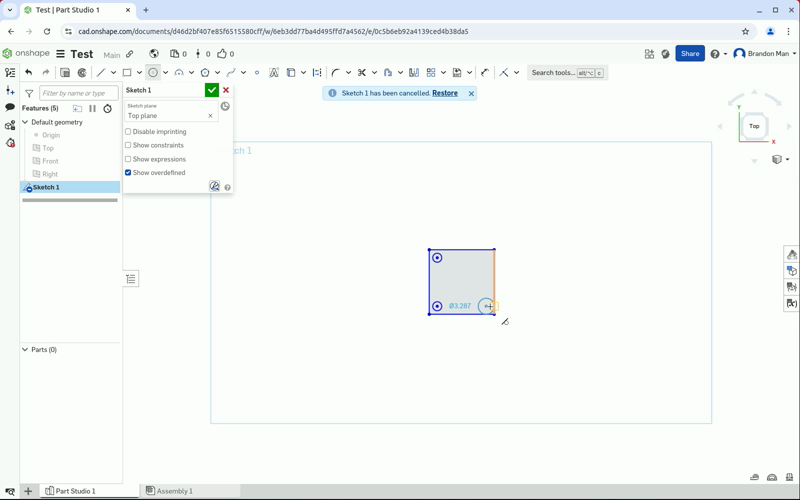
click(490, 306)
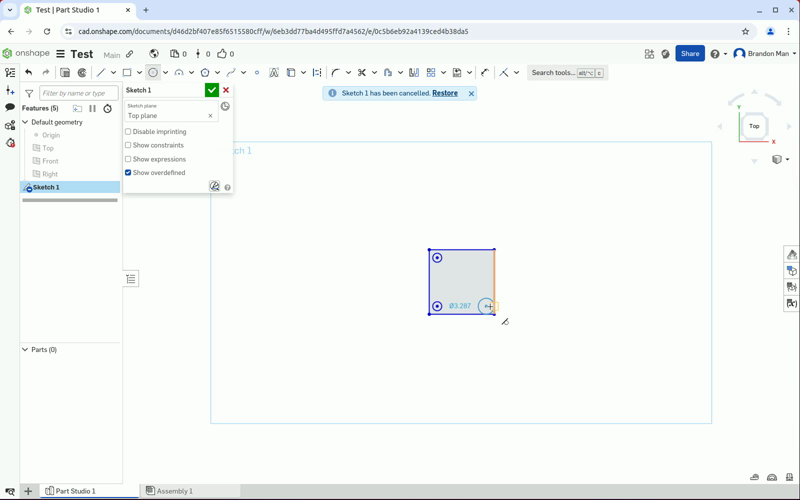
key(esc)
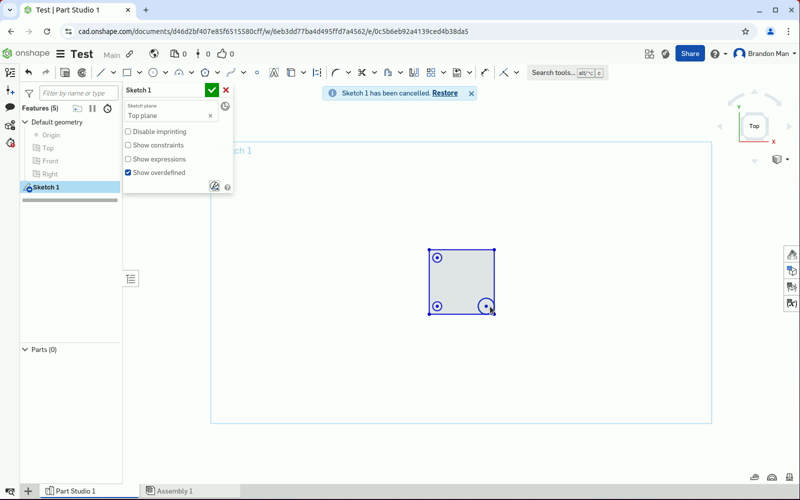
key(c)
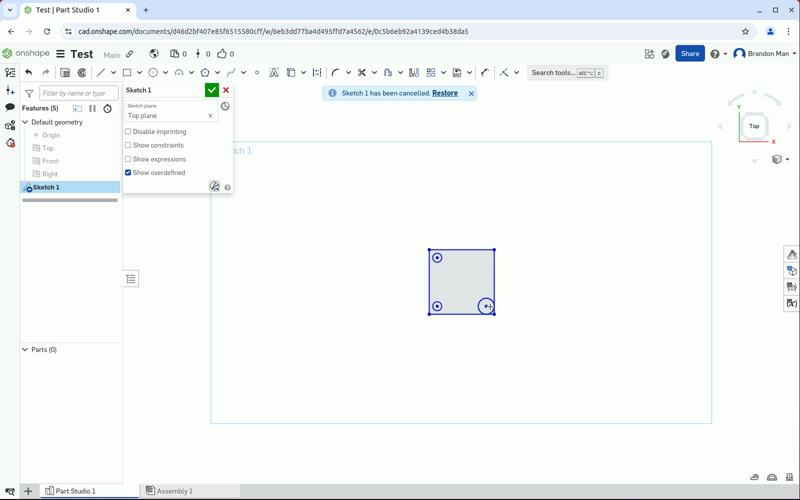
key_down(shift)
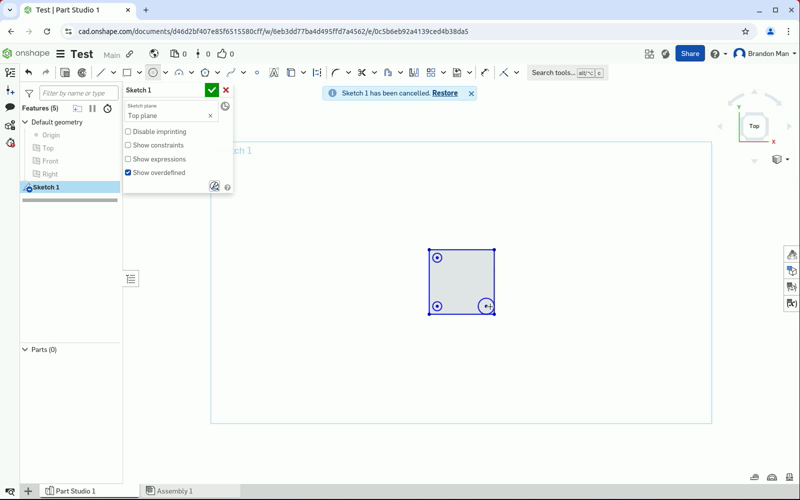
mouse_move(486, 257)
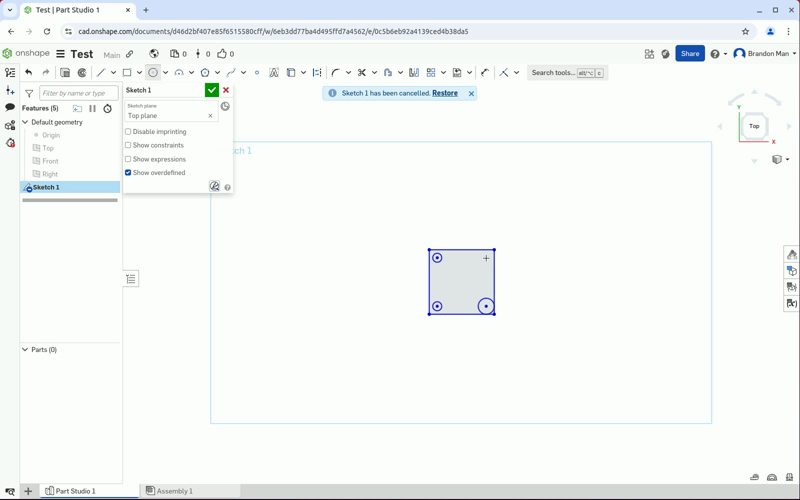
click(486, 257)
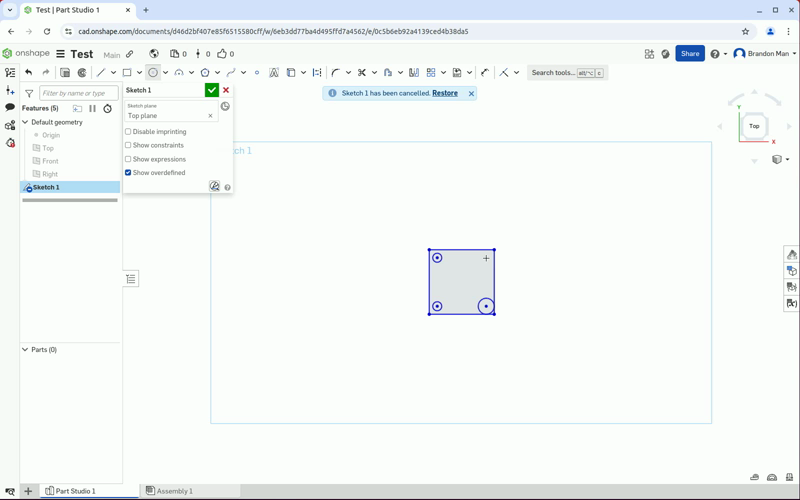
key_up(shift)
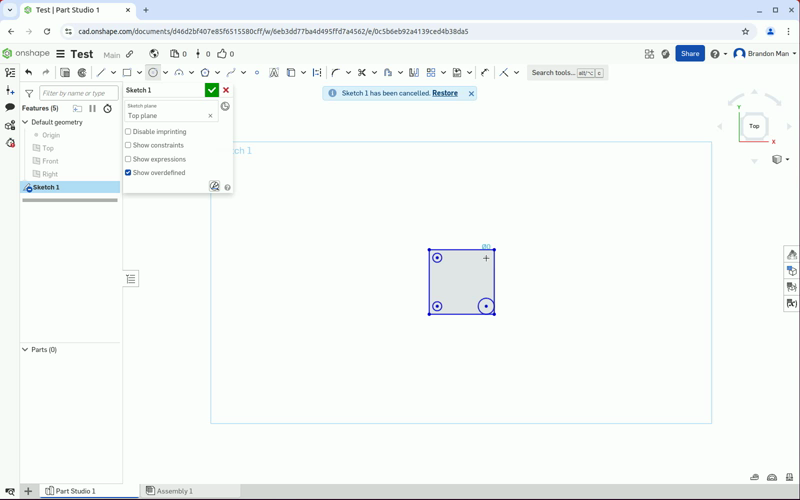
mouse_move(490, 257)
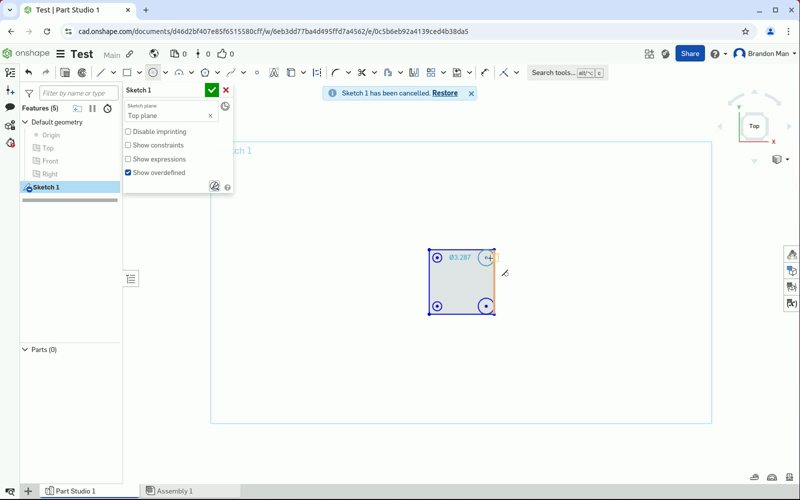
click(490, 257)
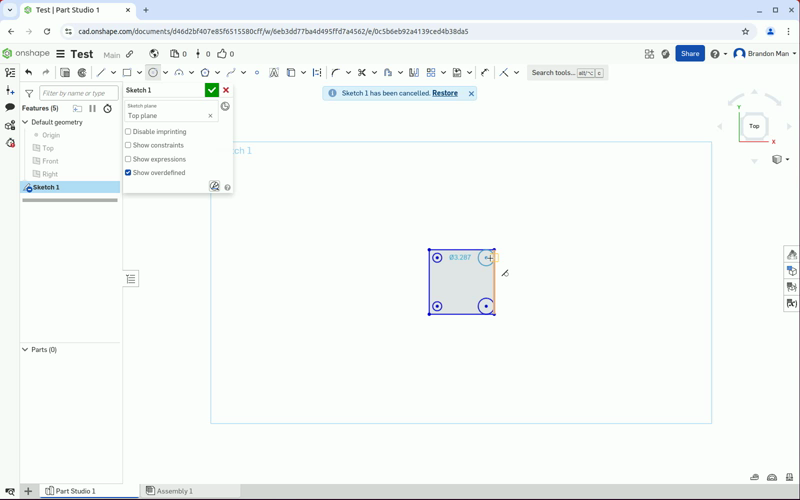
key(esc)
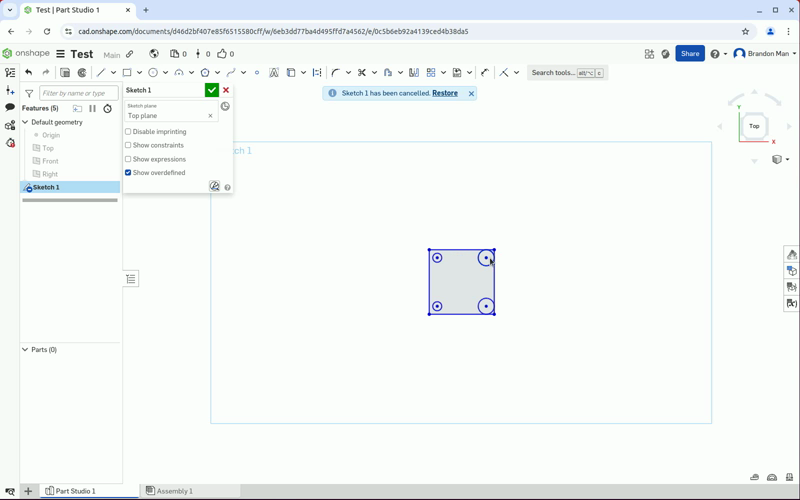
mouse_move(475, 297)
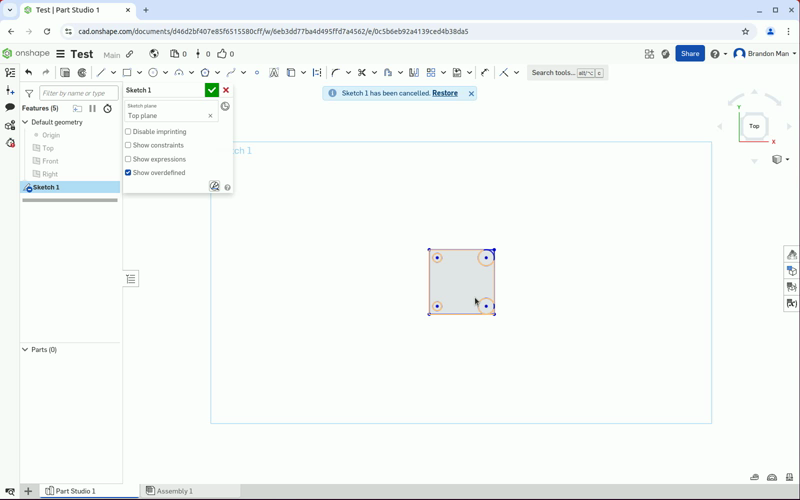
click(475, 297)
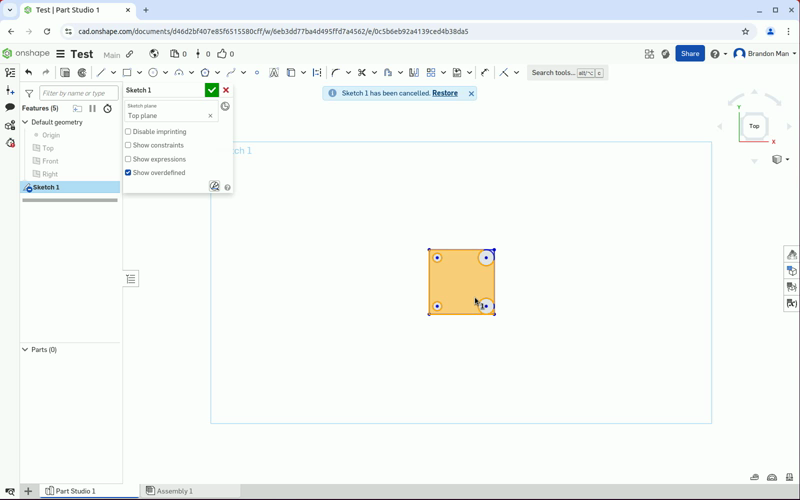
mouse_move(73, 352)
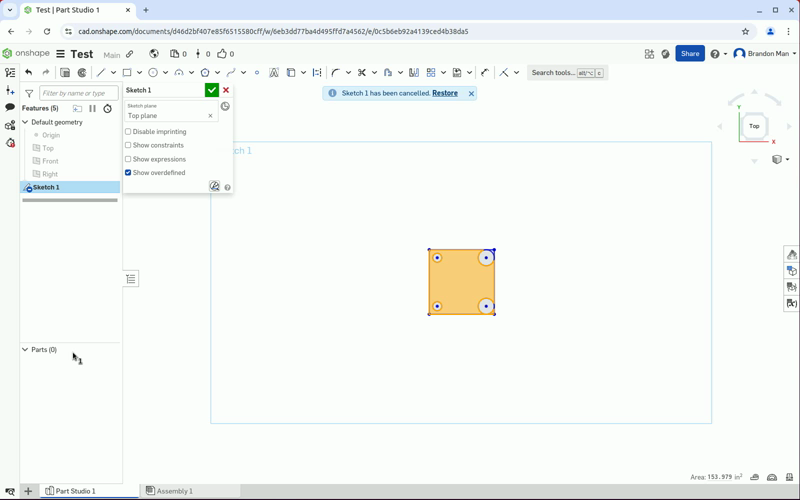
key(shift+y)
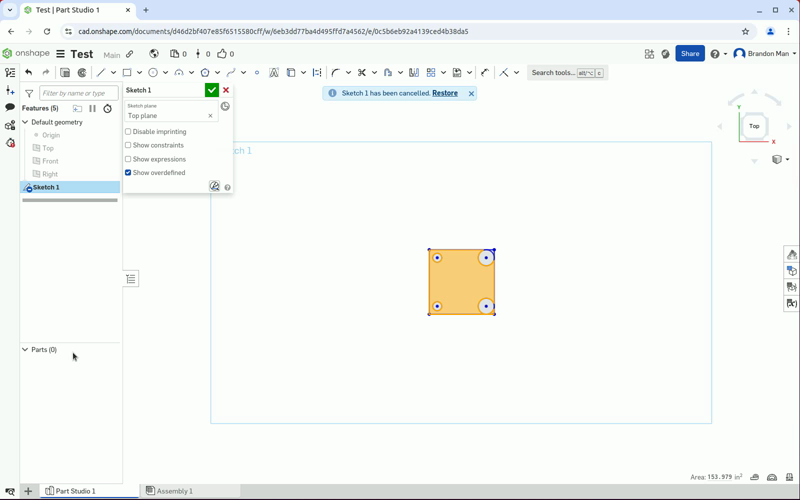
key(shift+e)
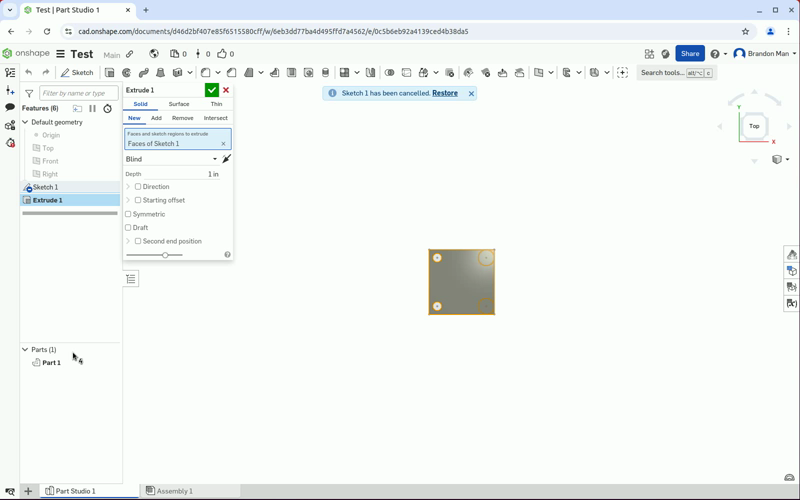
mouse_move(143, 106)
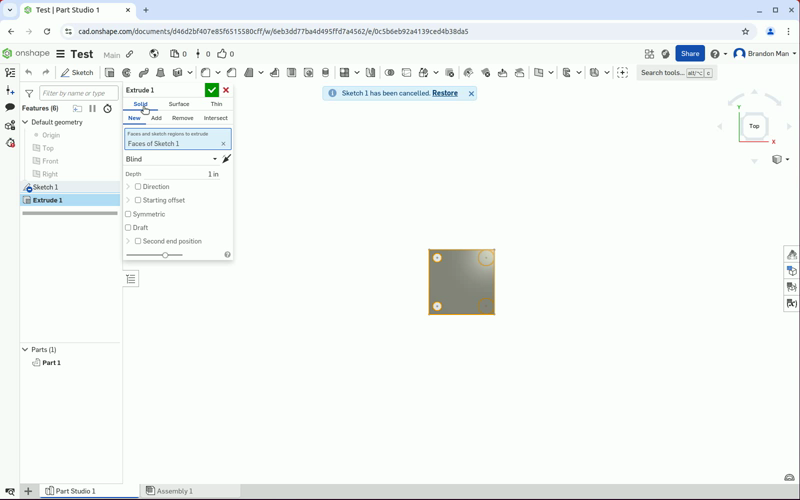
click(143, 106)
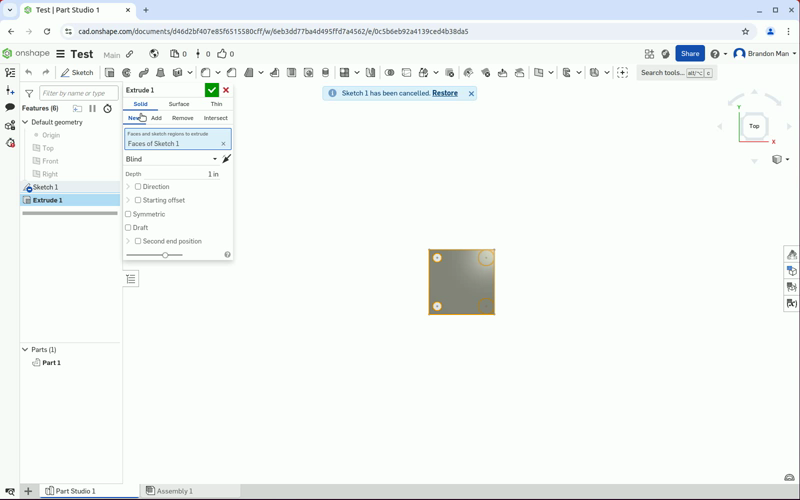
mouse_move(137, 120)
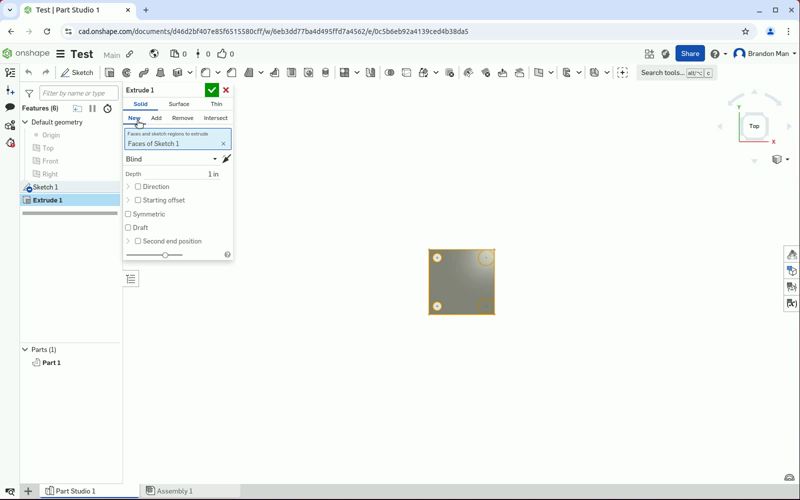
click(137, 120)
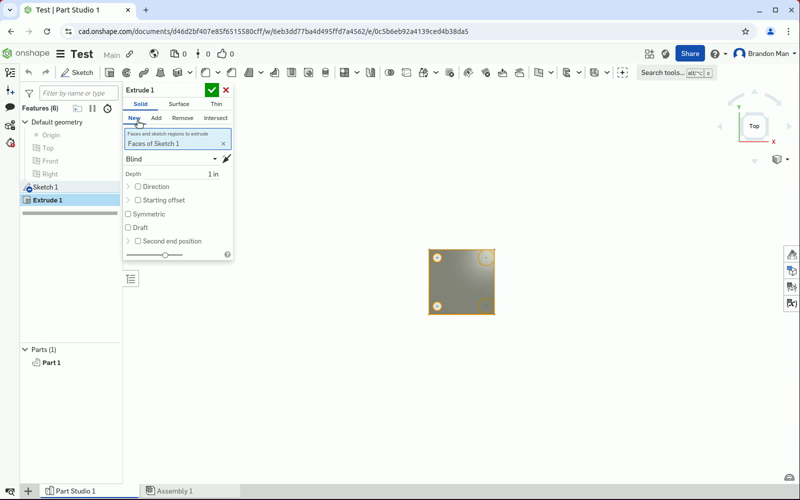
key(tab, 4)
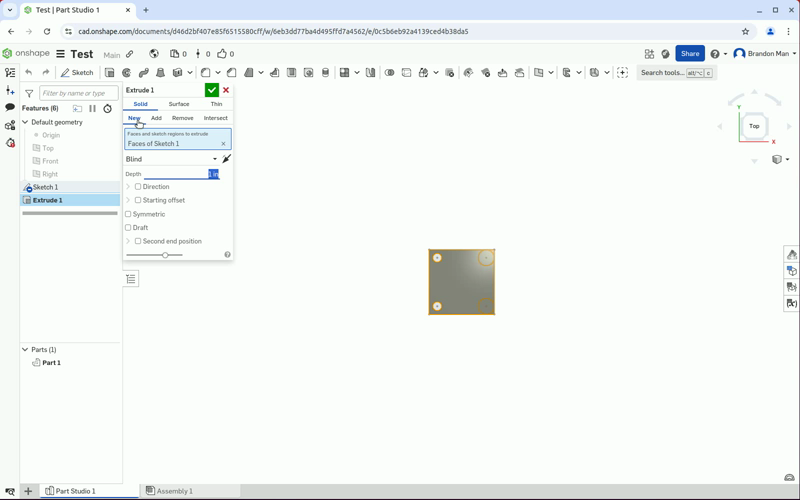
text(10.11)
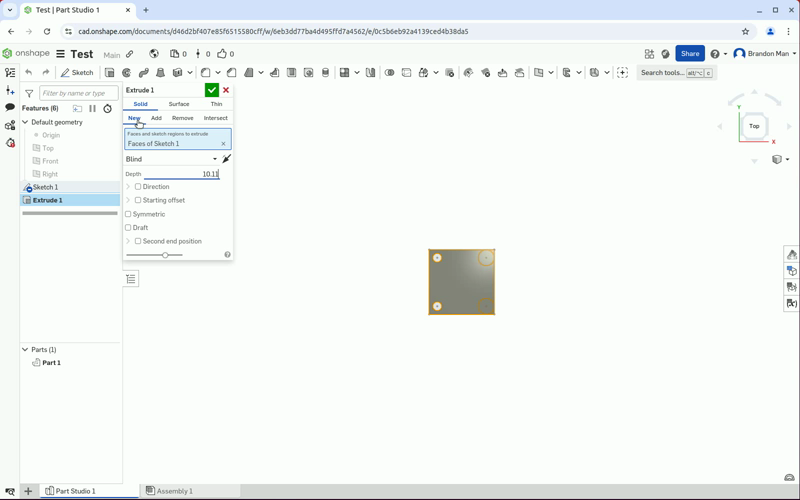
key(tab, 3)
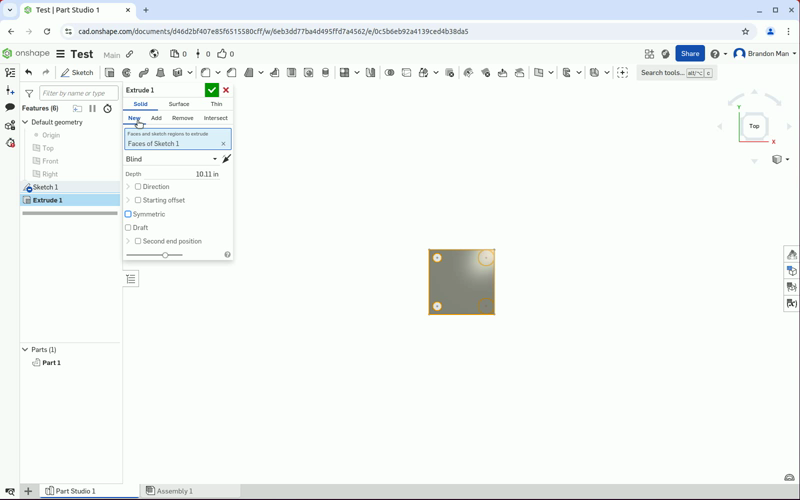
key(space)
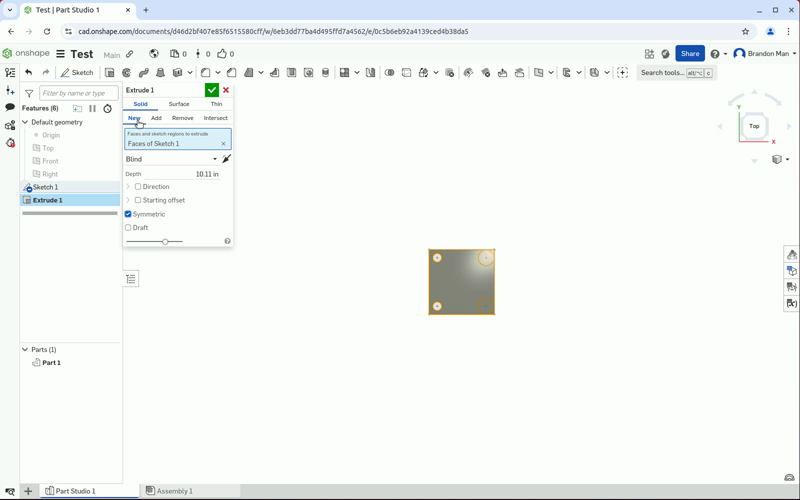
key(enter)
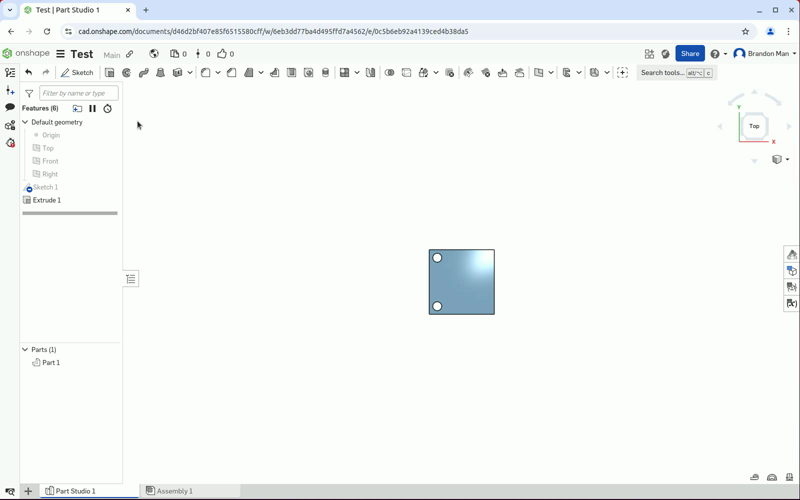
key(shift+h)
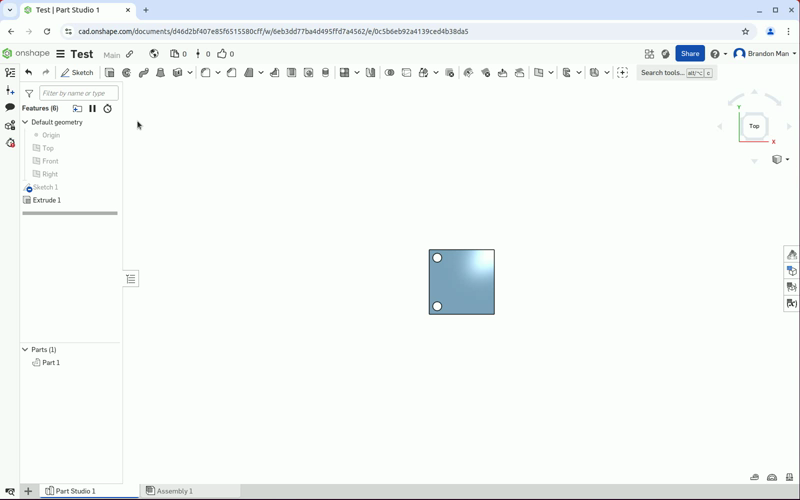
key(shift+h)
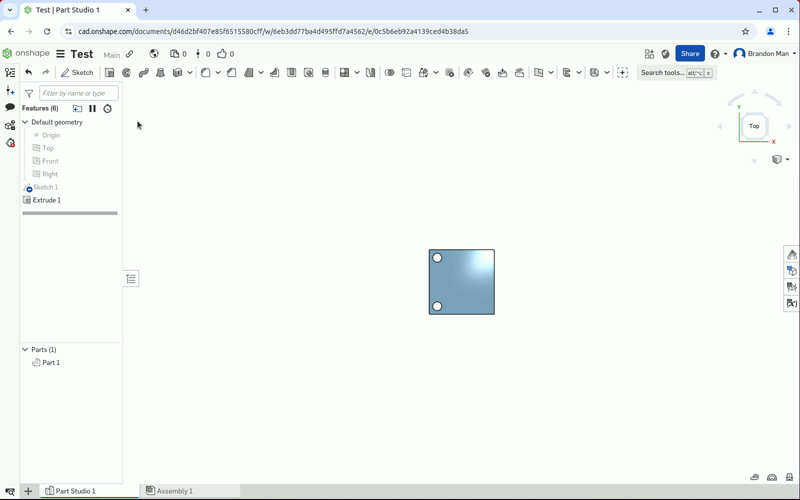
mouse_move(73, 189)
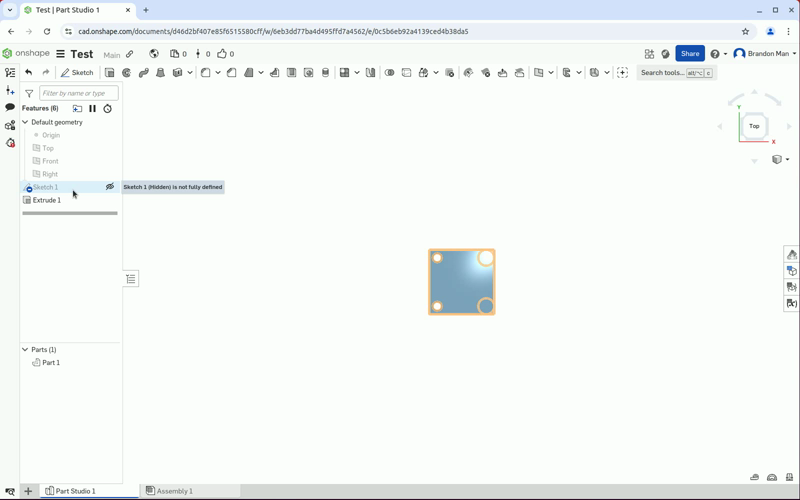
click(73, 189)
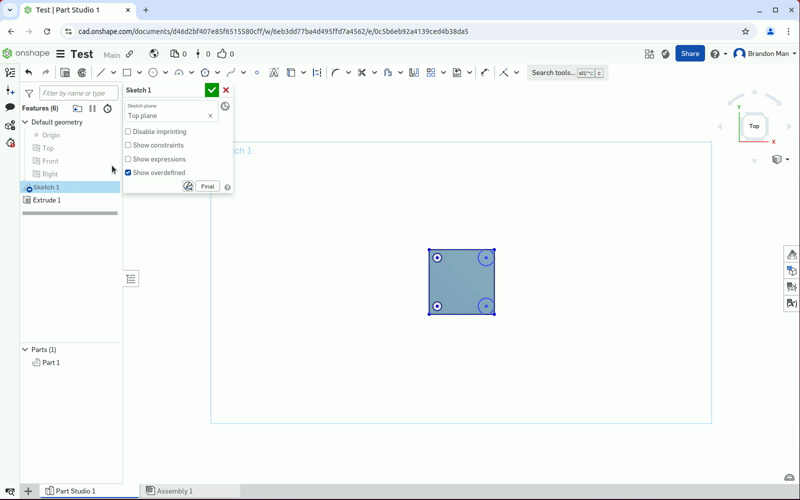
mouse_move(229, 92)
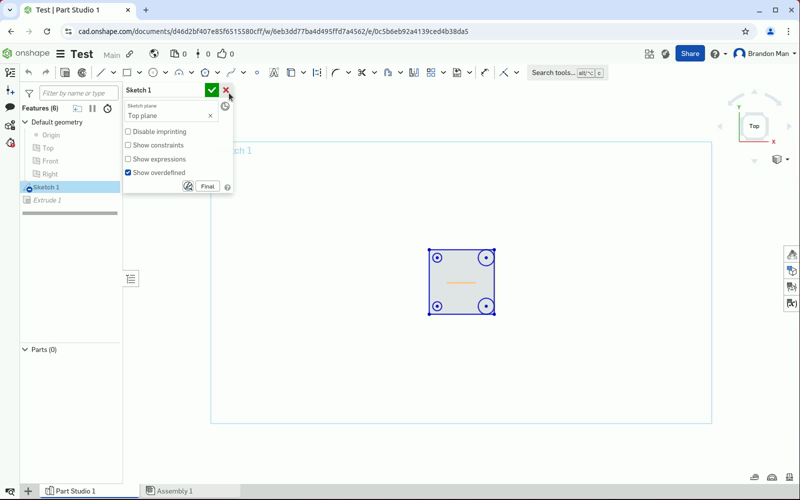
click(229, 92)
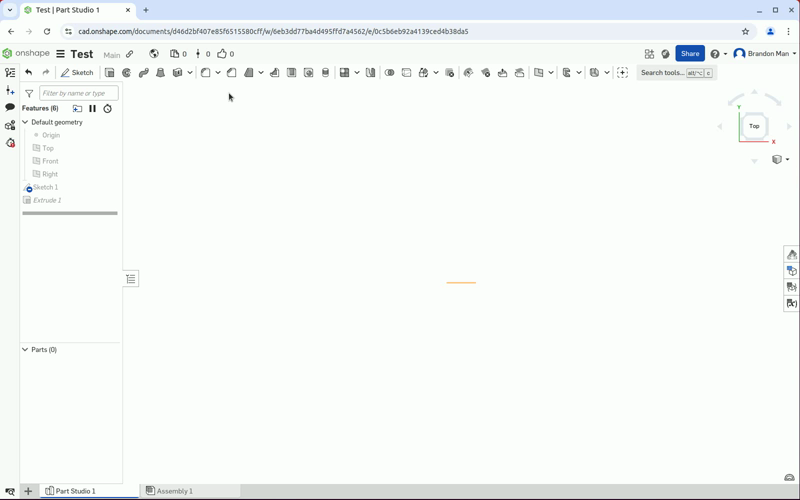
mouse_move(73, 352)
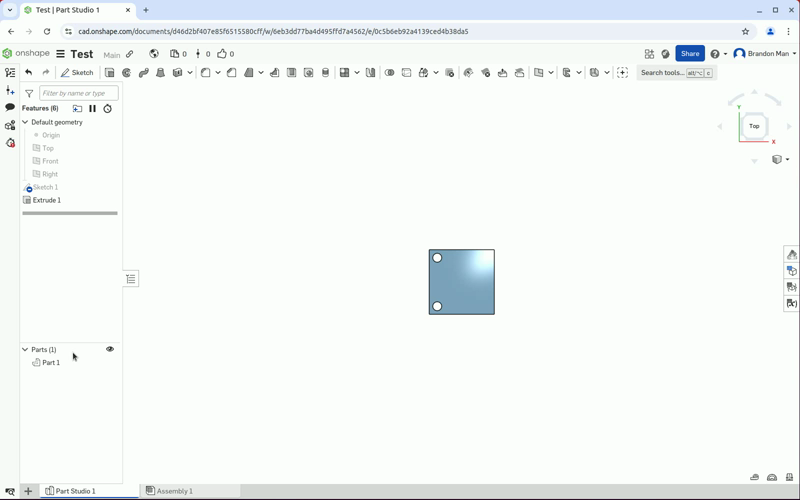
key(y)
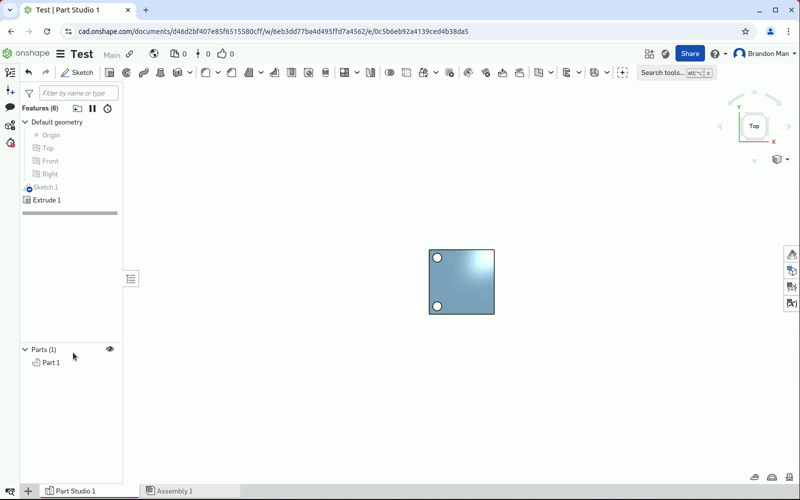
key(shift+p)
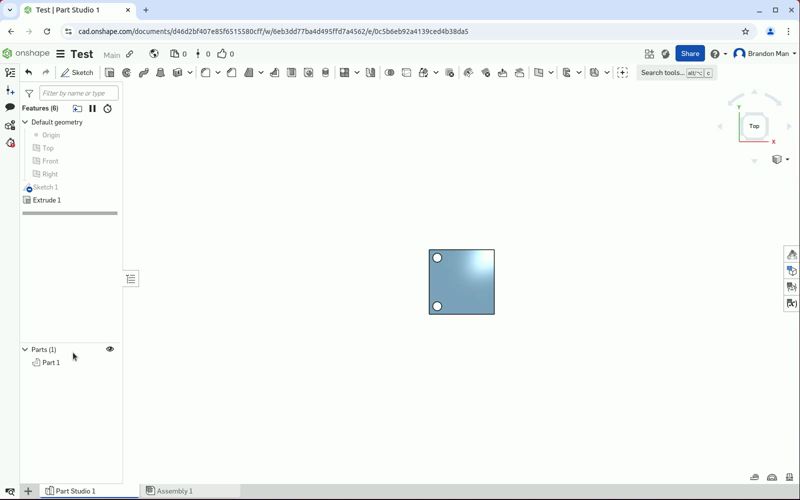
key(space)
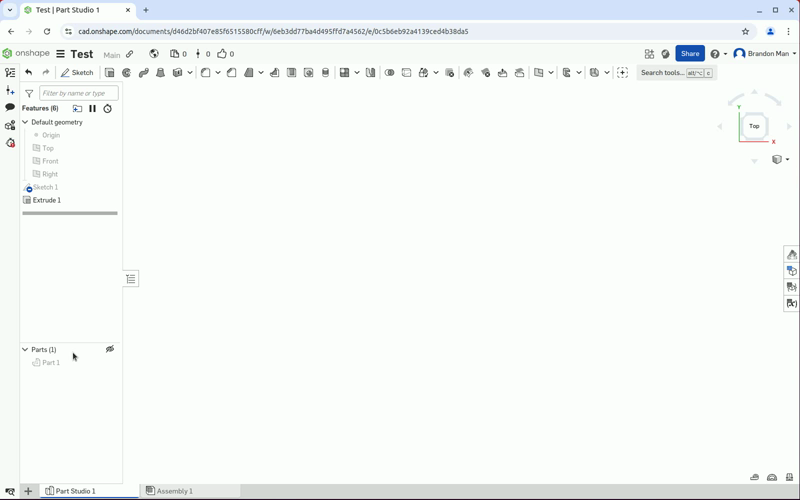
key_down(shift)
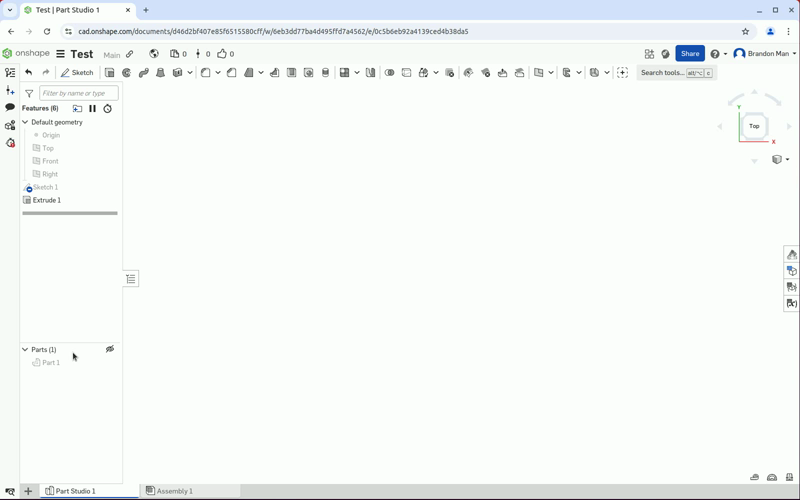
key(up)
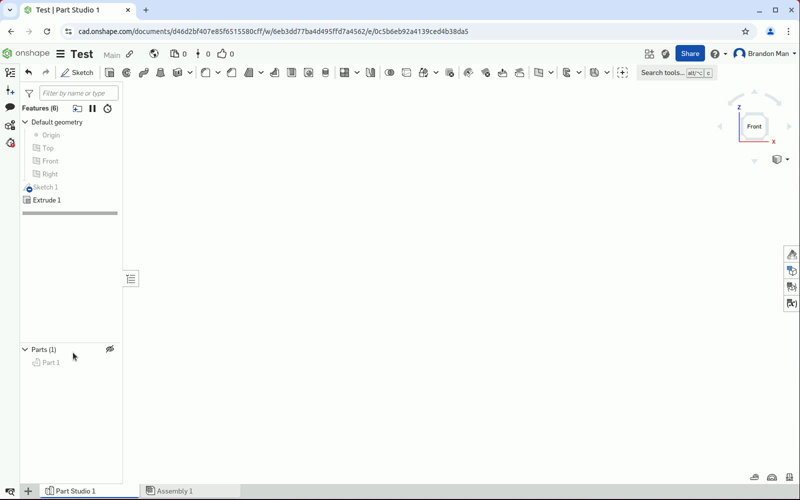
key_up(shift)
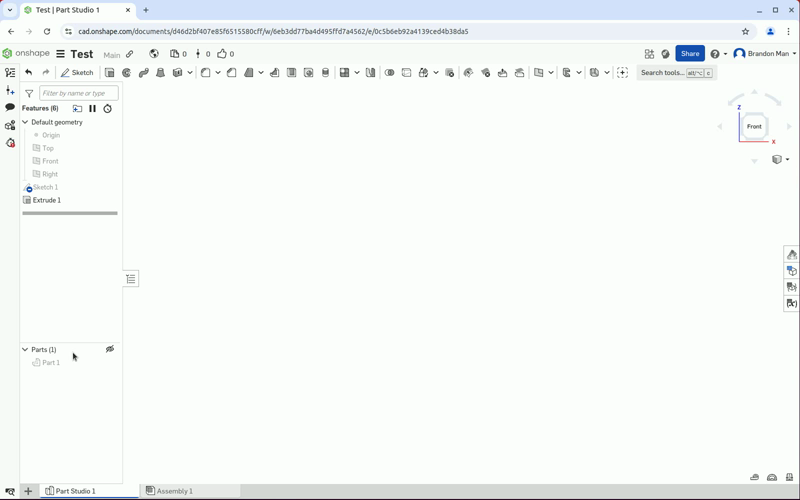
key(space)
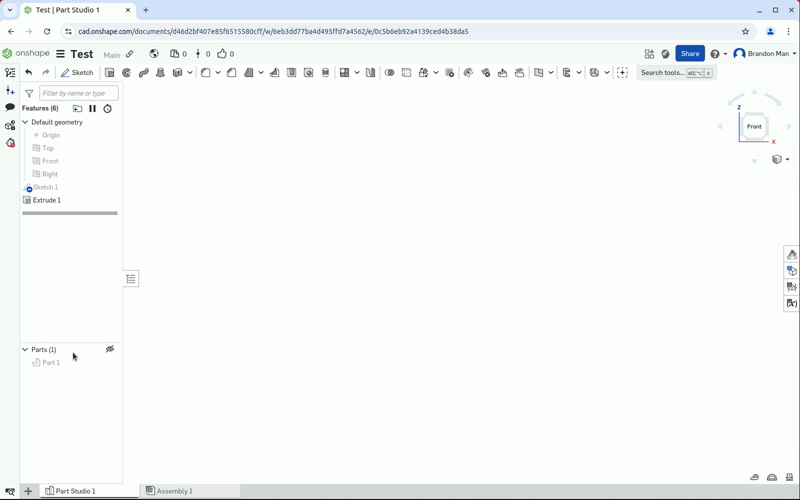
key_down(shift)
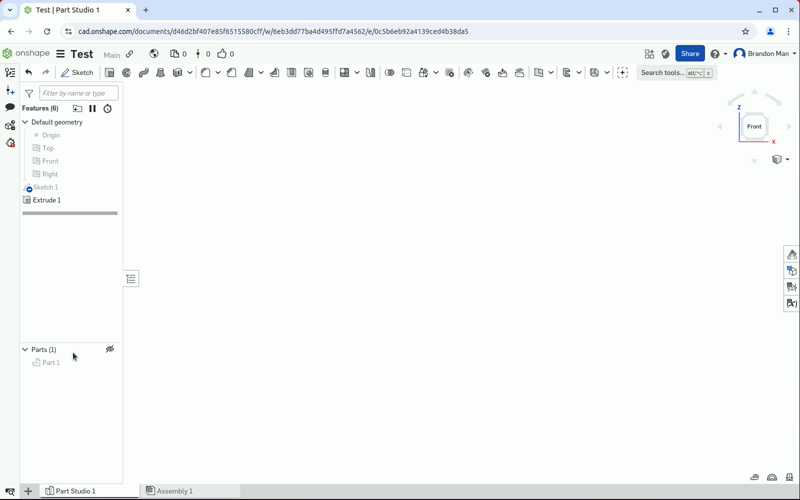
key(left)
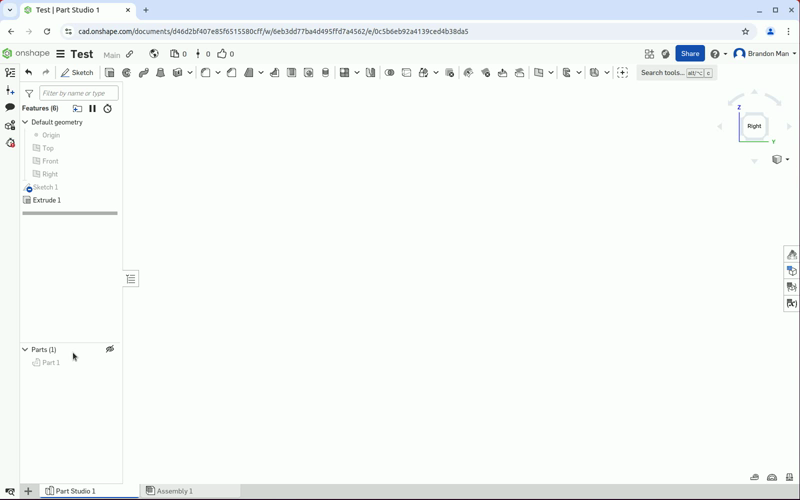
key_up(shift)
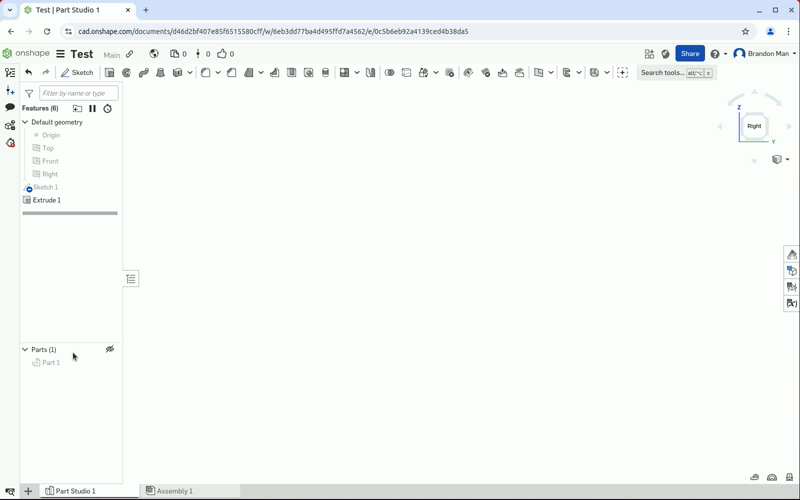
mouse_move(73, 352)
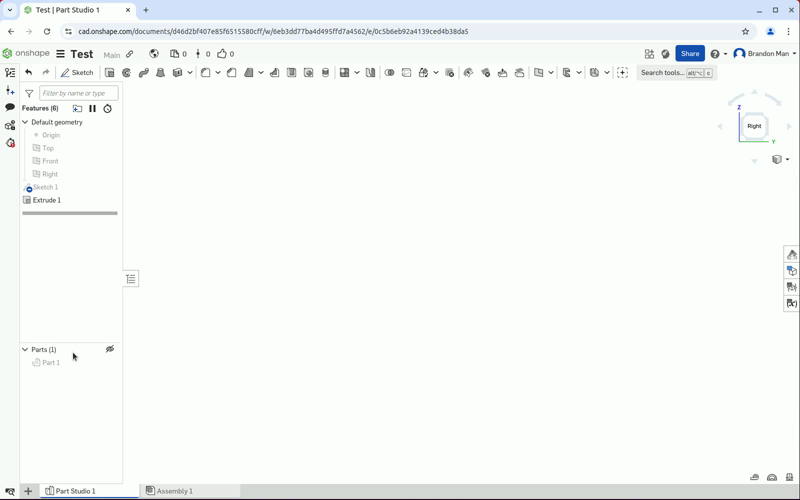
key(shift+y)
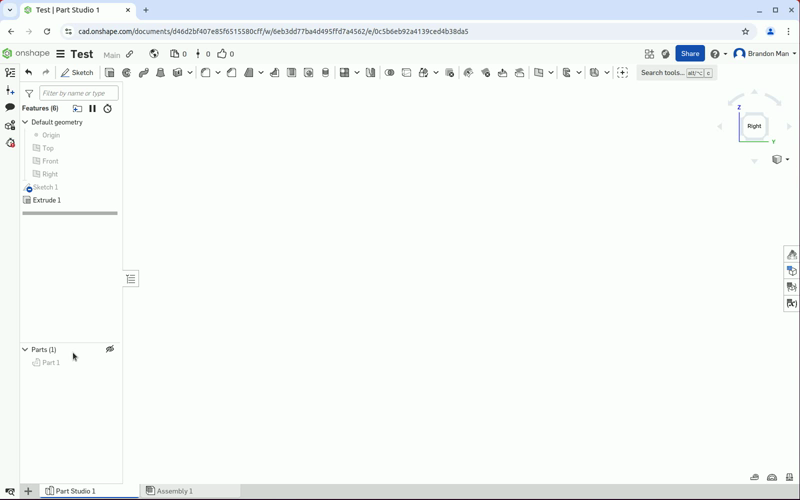
key(shift+s)
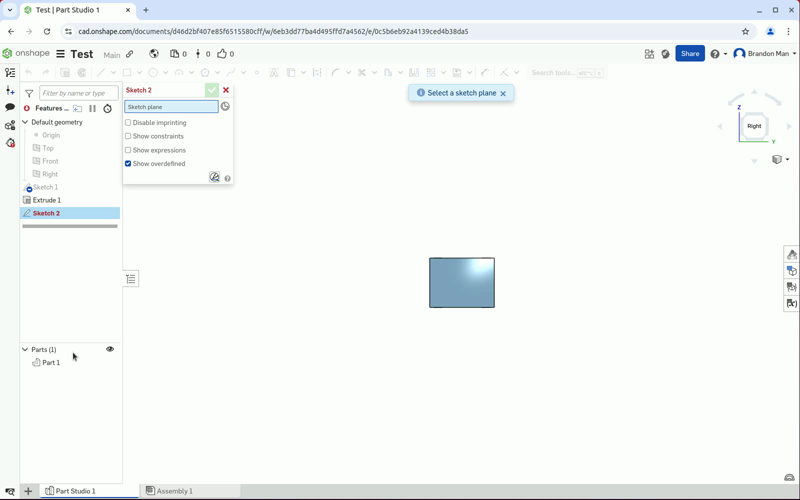
mouse_move(73, 176)
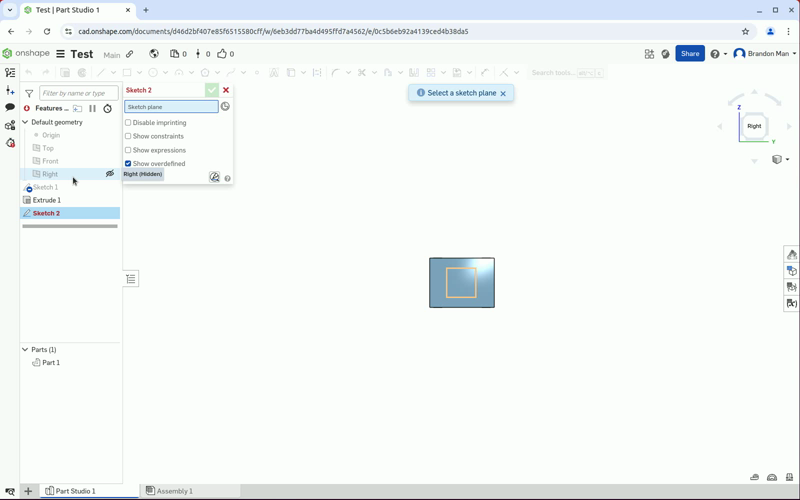
click(73, 176)
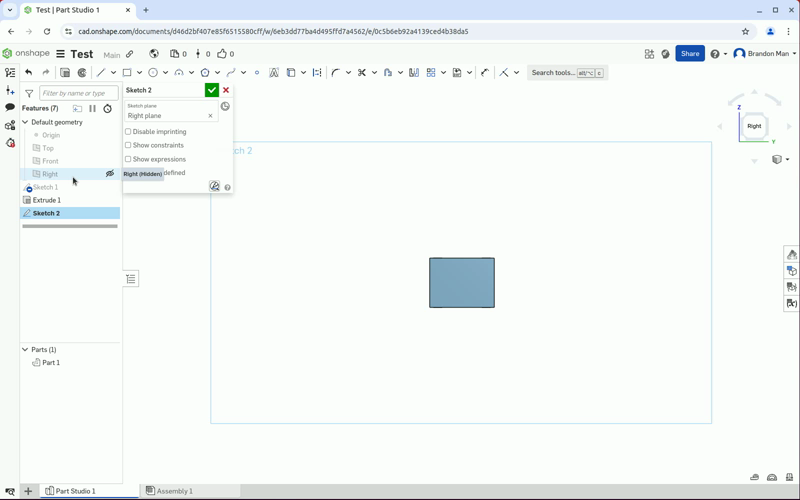
mouse_move(73, 352)
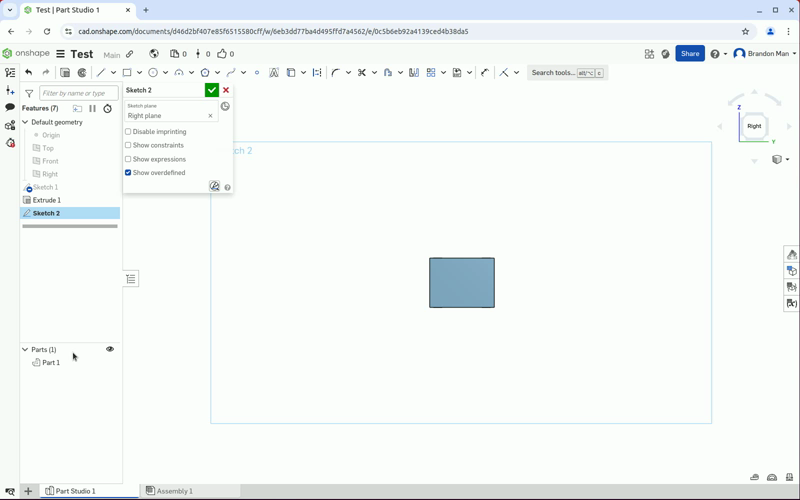
key(y)
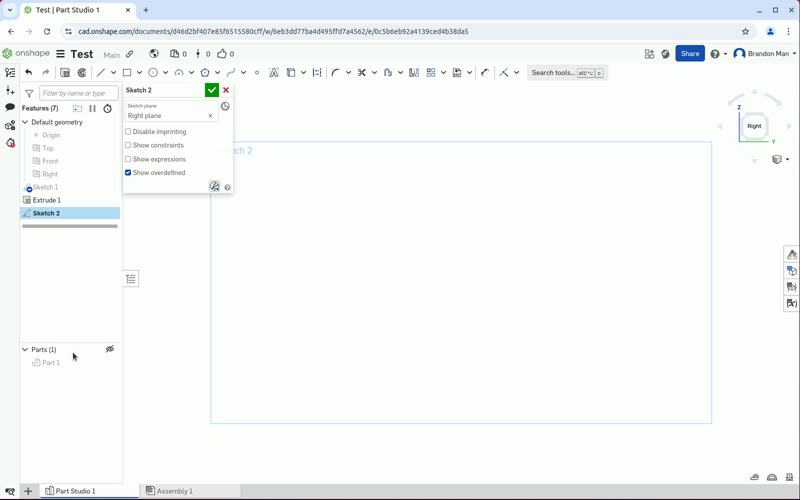
key(c)
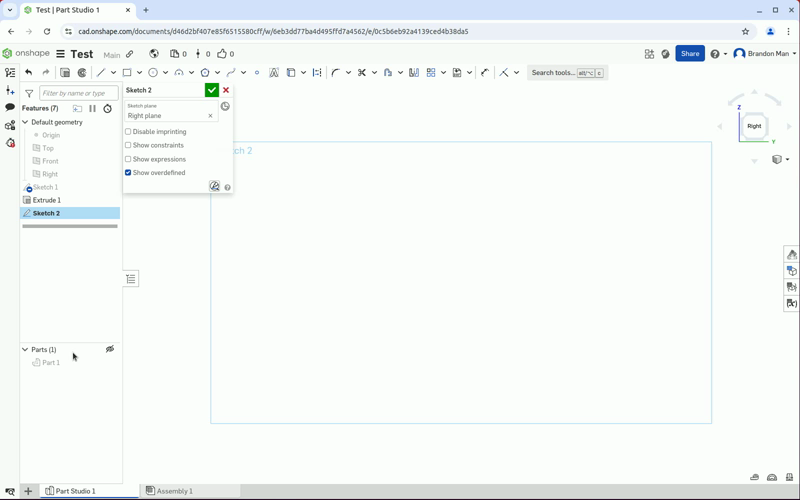
key_down(shift)
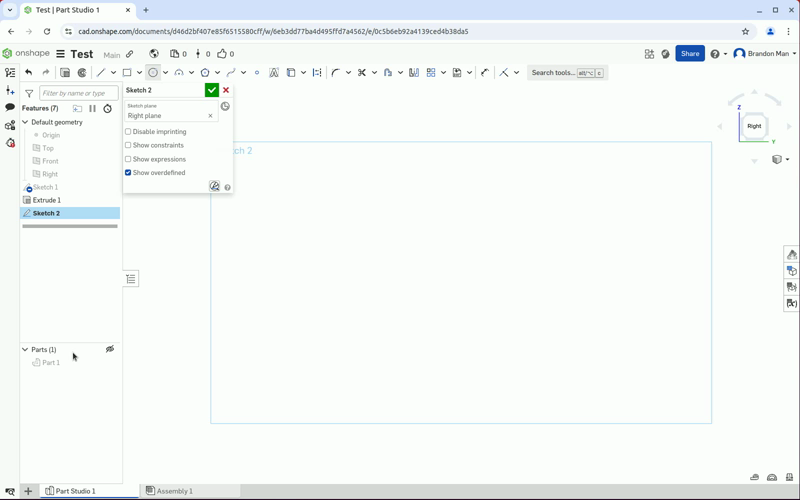
mouse_move(461, 294)
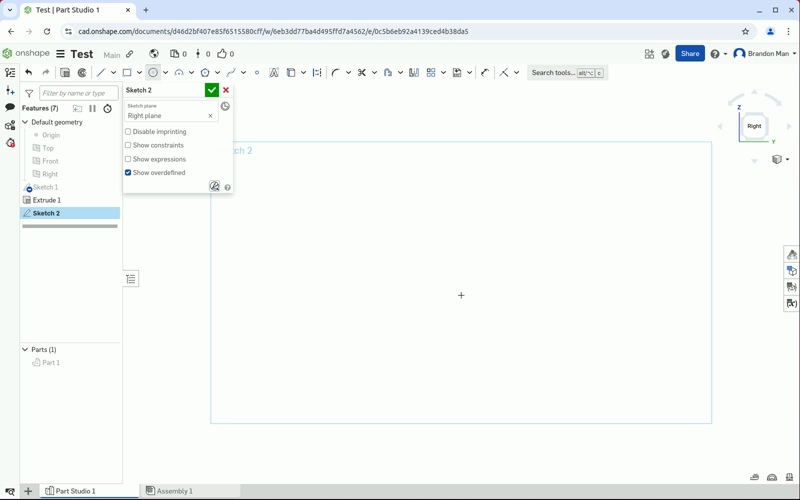
click(461, 294)
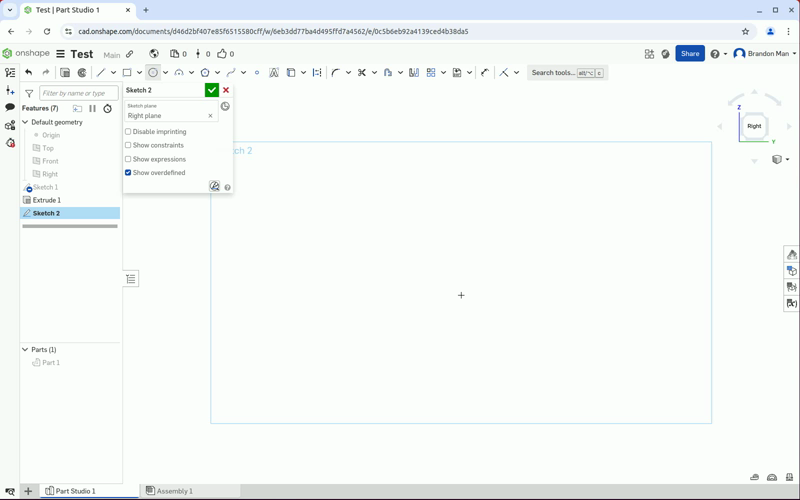
key_up(shift)
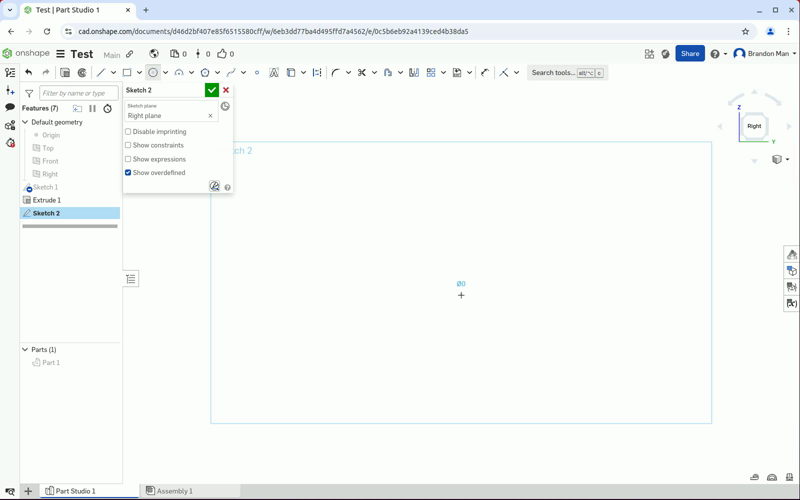
mouse_move(470, 294)
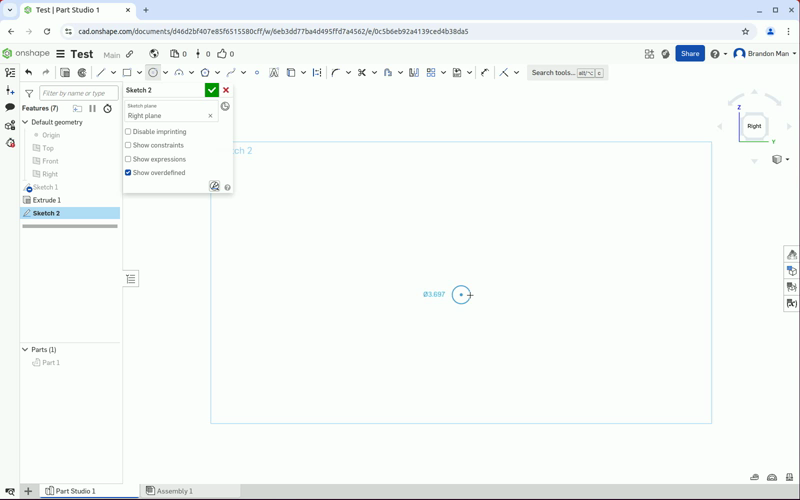
click(470, 294)
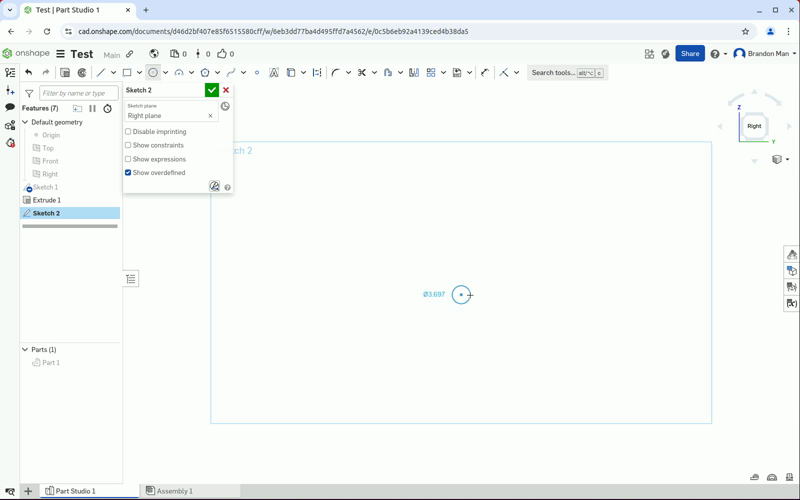
key(esc)
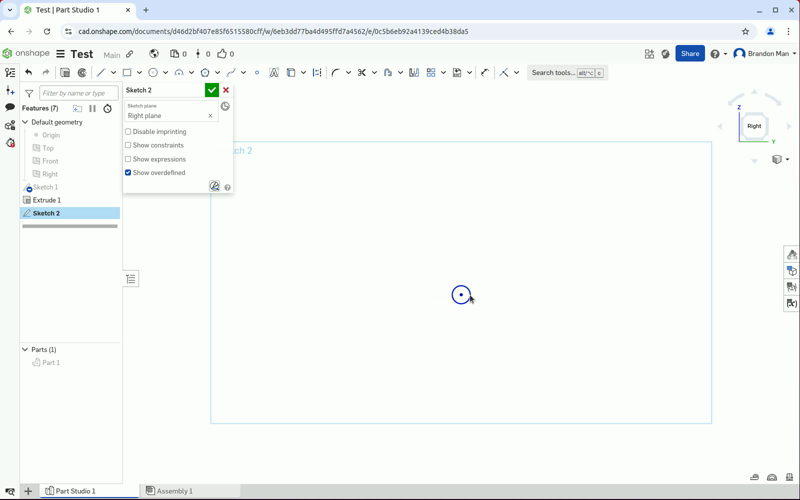
mouse_move(462, 291)
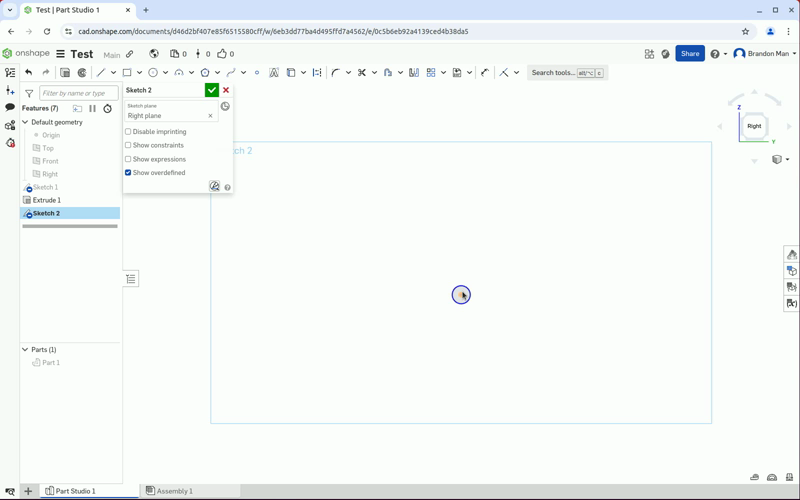
scroll(6)
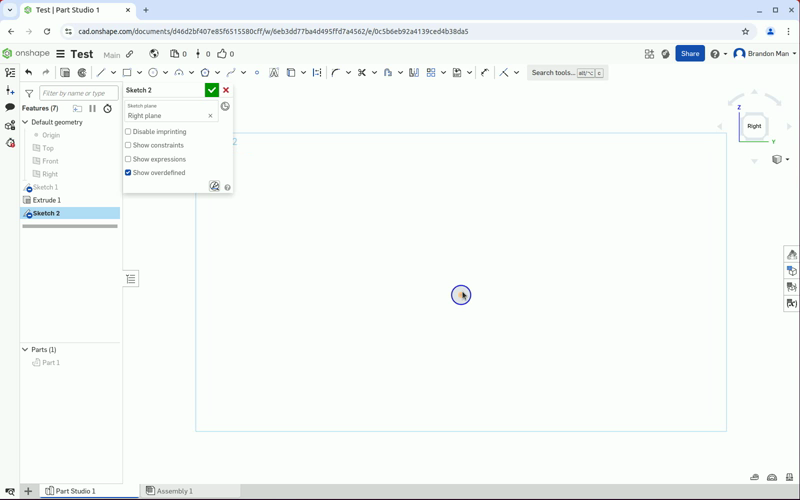
scroll(6)
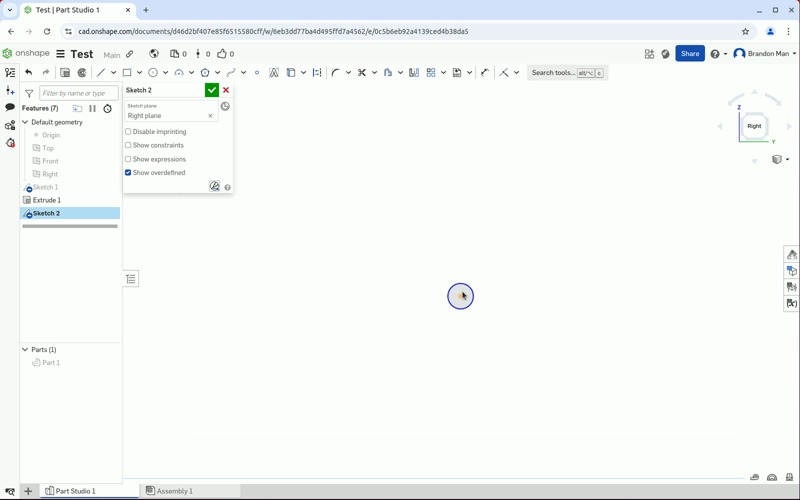
scroll(6)
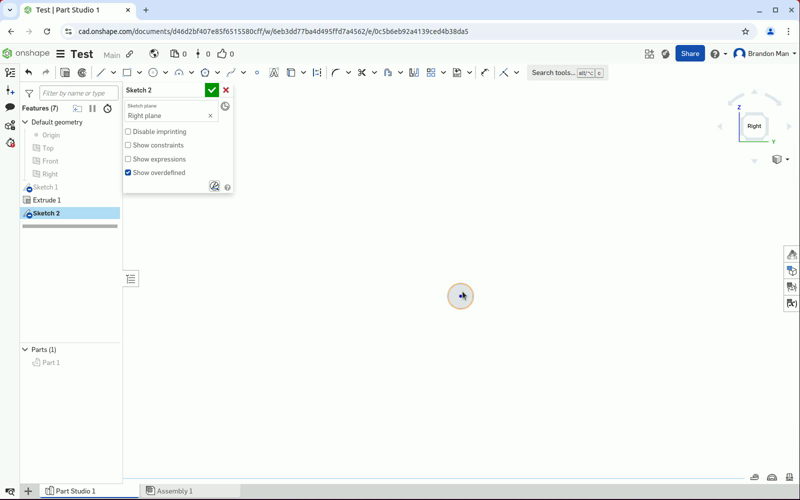
scroll(6)
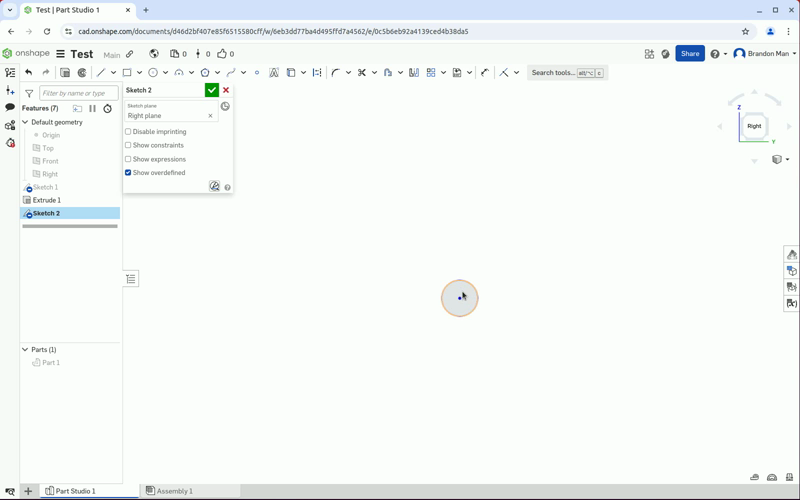
scroll(6)
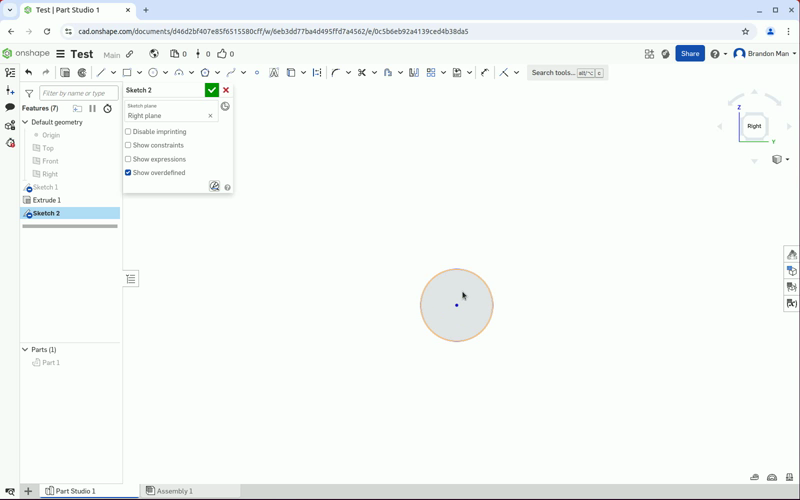
scroll(6)
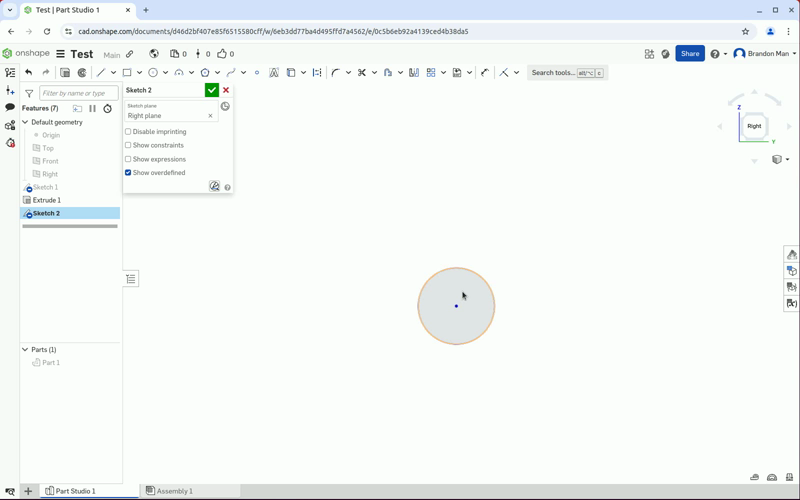
scroll(6)
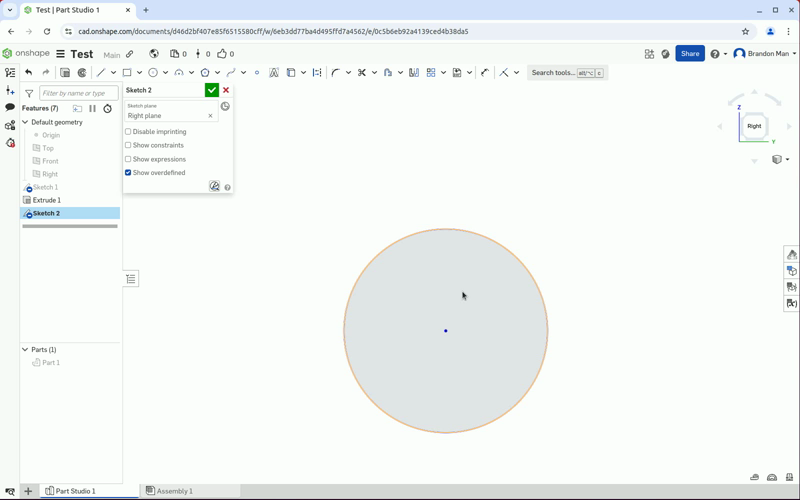
click(462, 291)
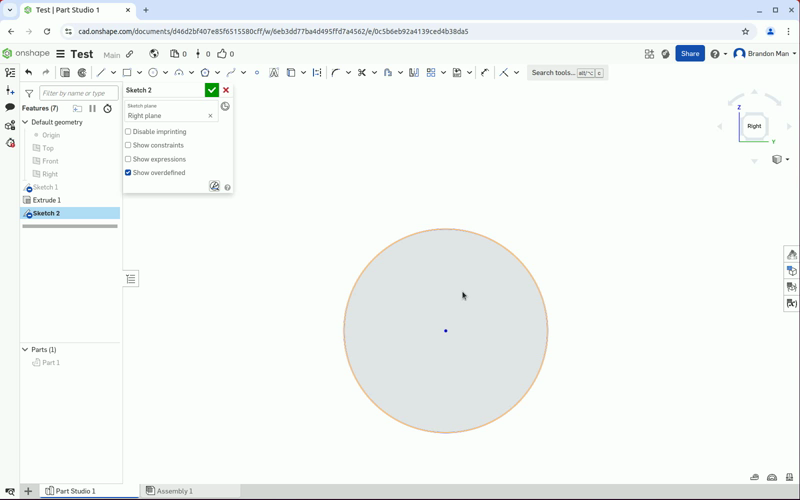
scroll(-6)
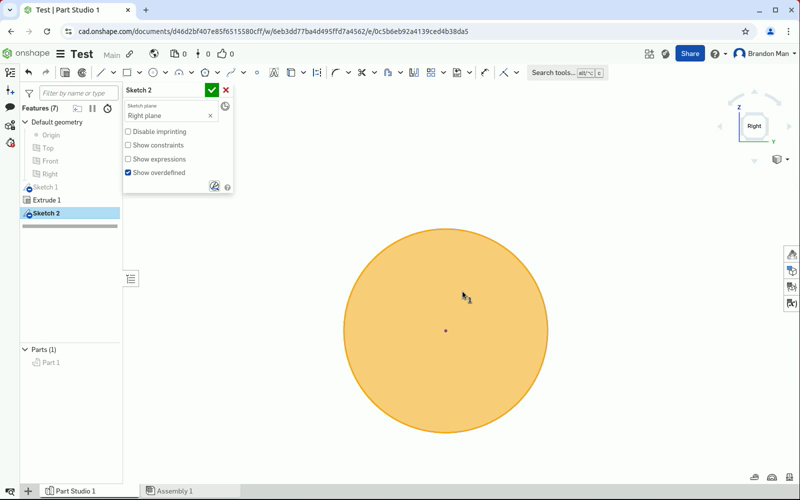
scroll(-6)
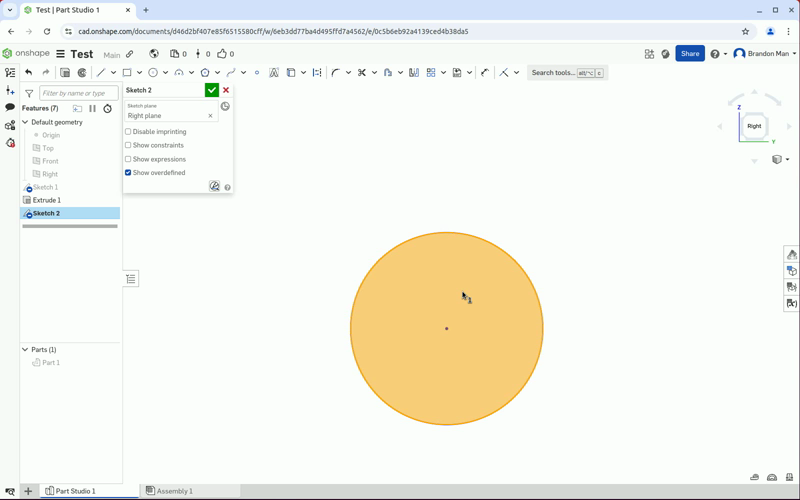
scroll(-6)
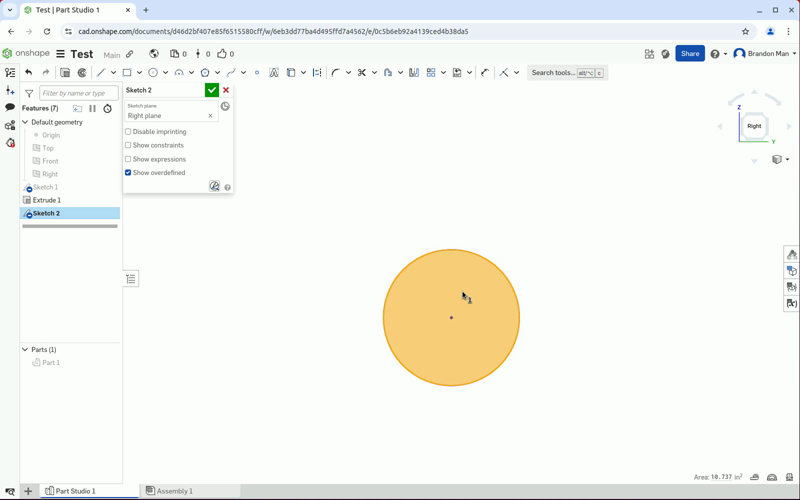
scroll(-6)
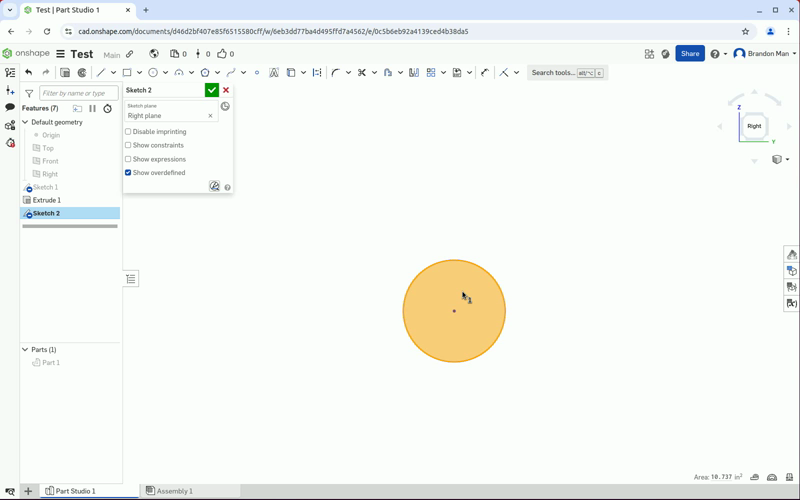
scroll(-6)
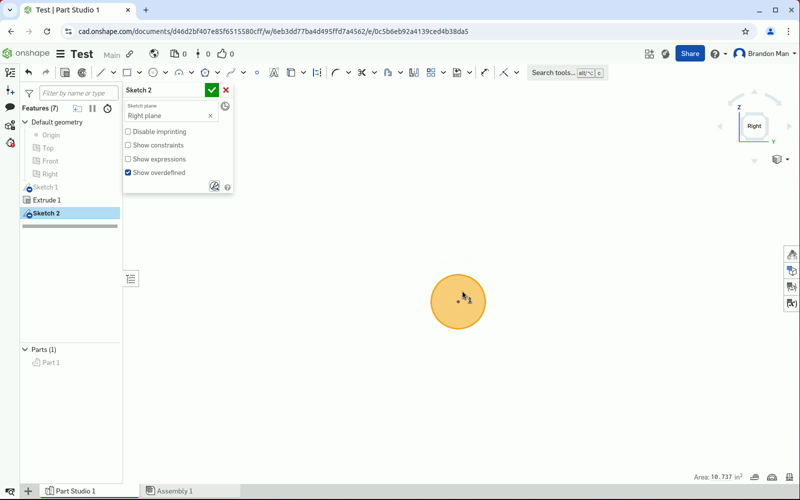
scroll(-6)
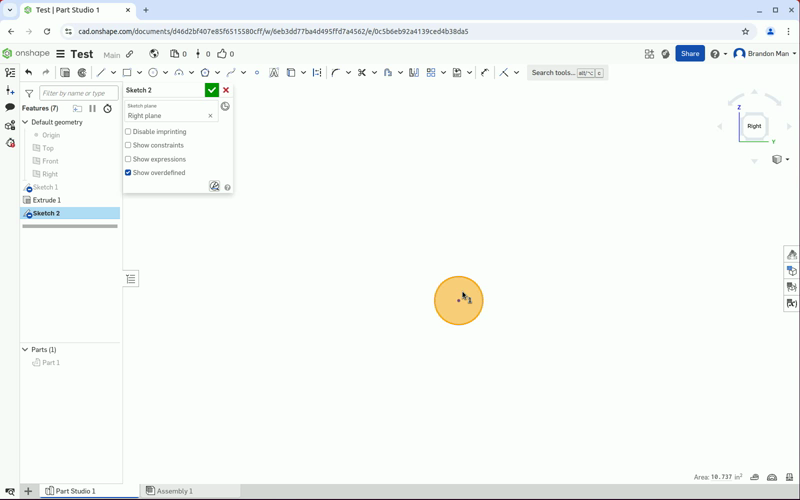
scroll(-6)
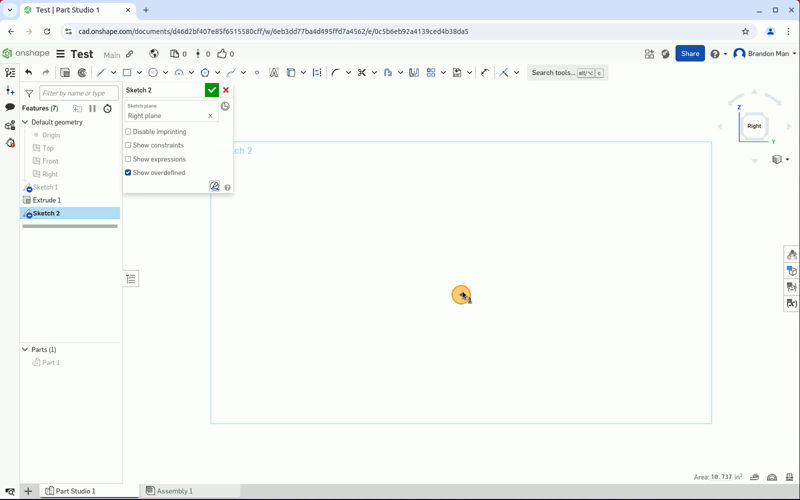
mouse_move(73, 352)
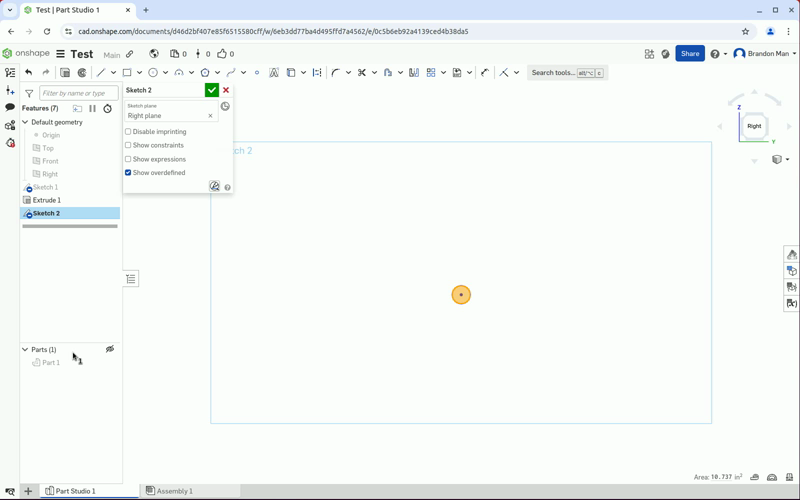
key(shift+y)
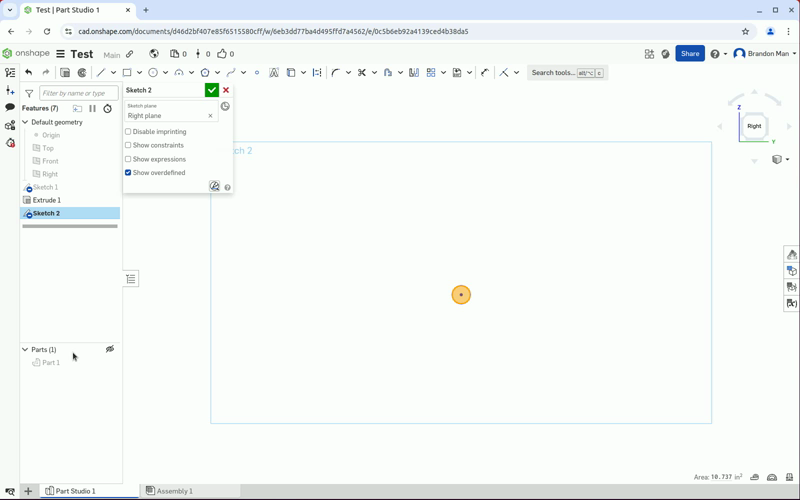
key(shift+e)
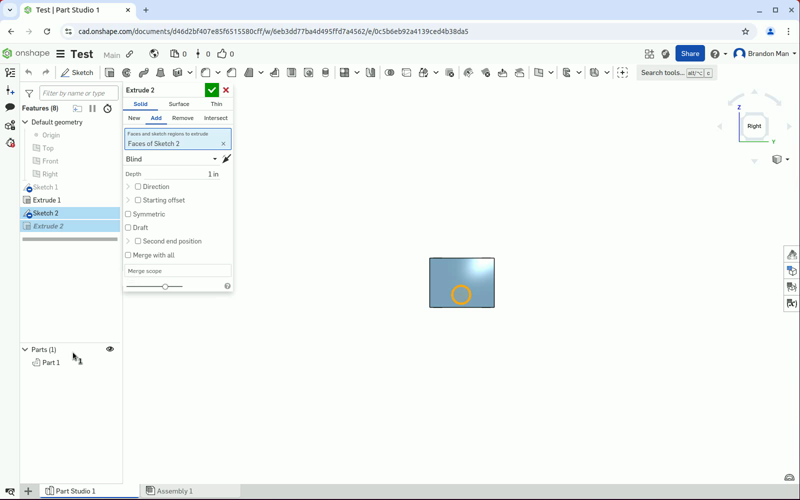
mouse_move(143, 106)
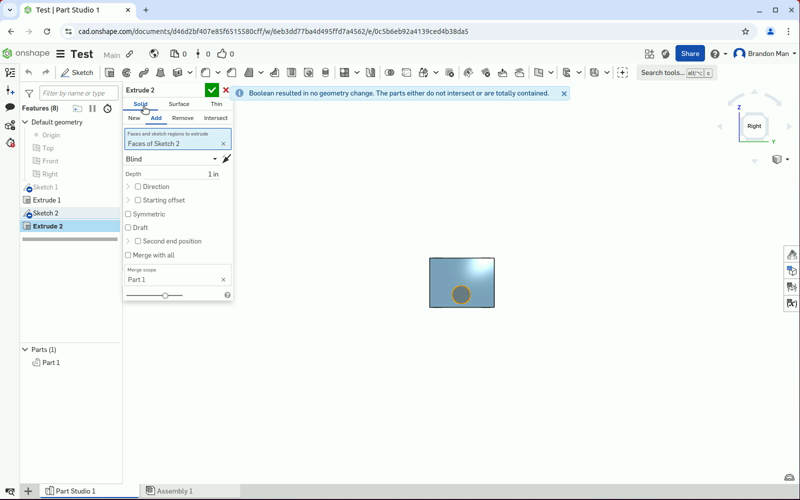
click(143, 106)
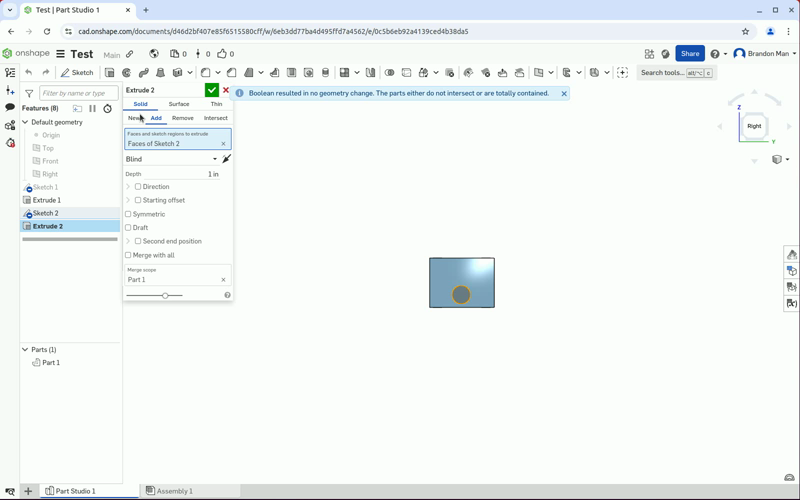
mouse_move(137, 120)
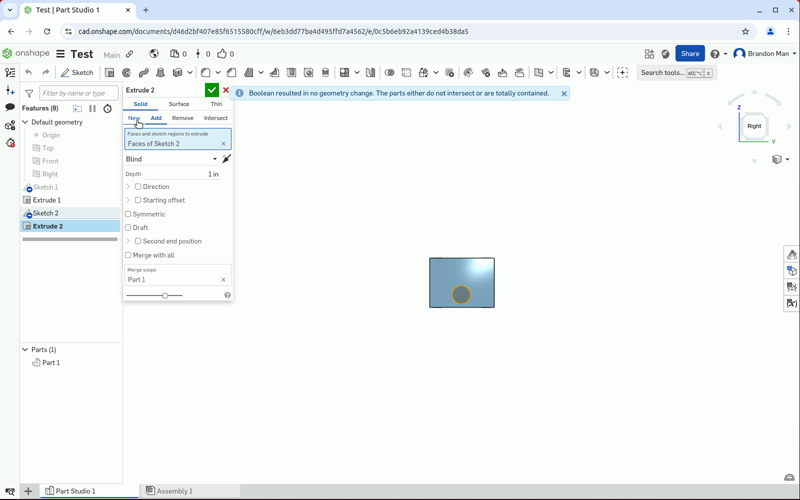
click(137, 120)
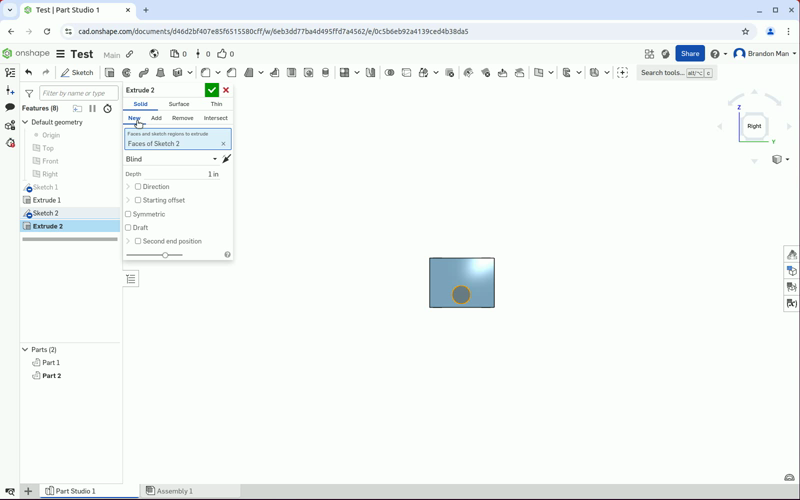
key(tab, 4)
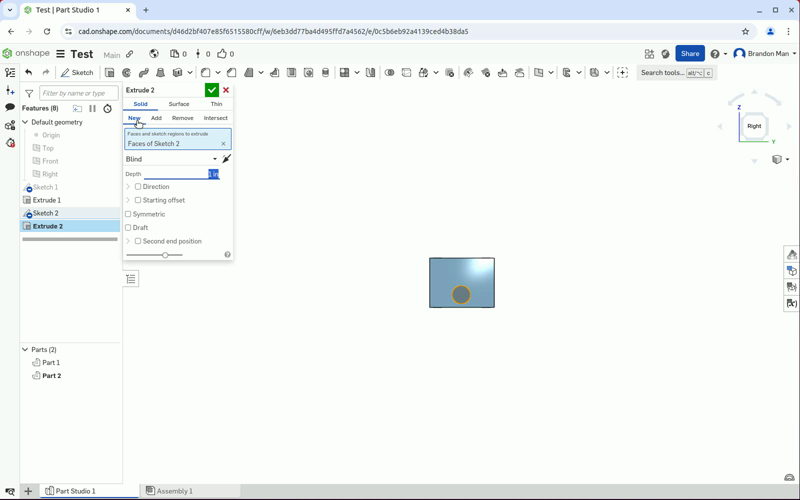
text(46.216)
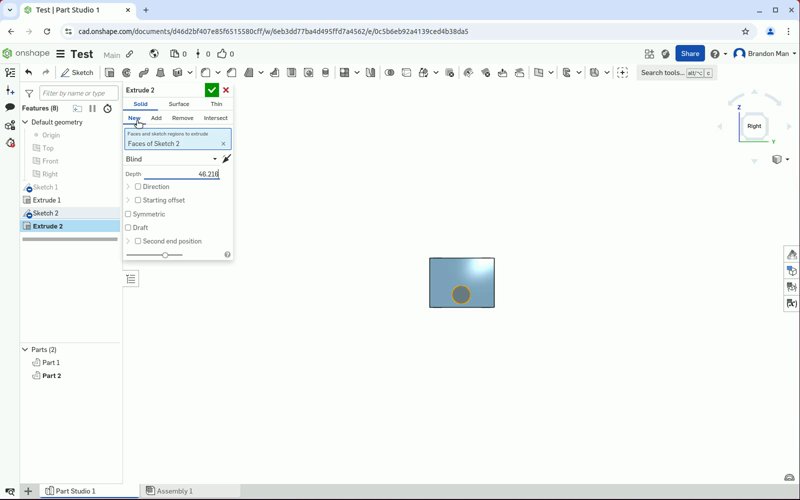
key(tab, 3)
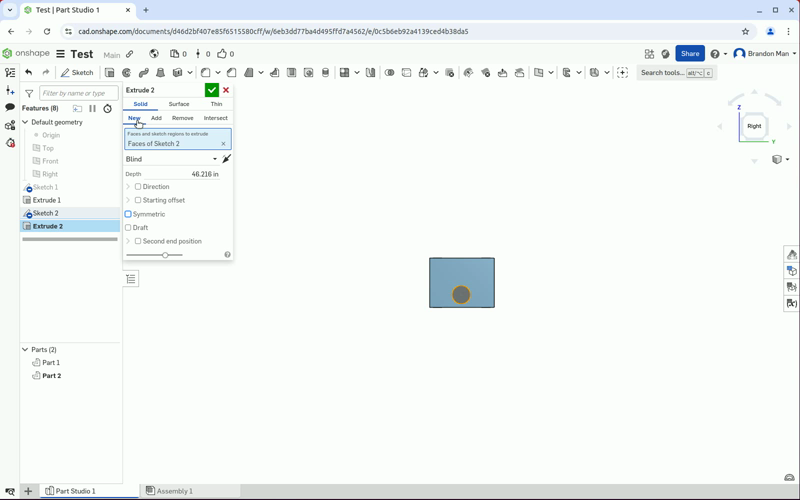
key(space)
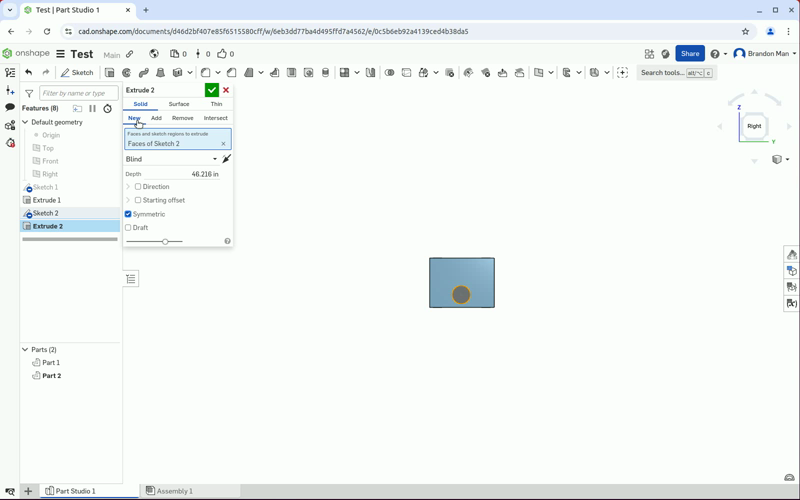
key(enter)
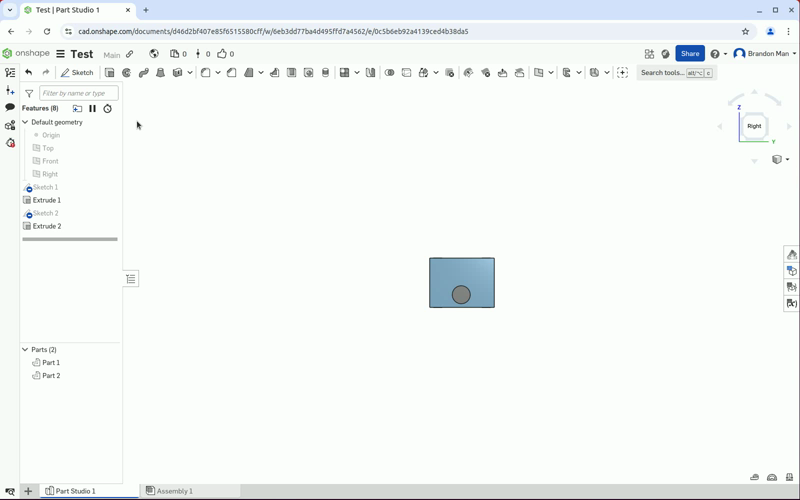
key(shift+h)
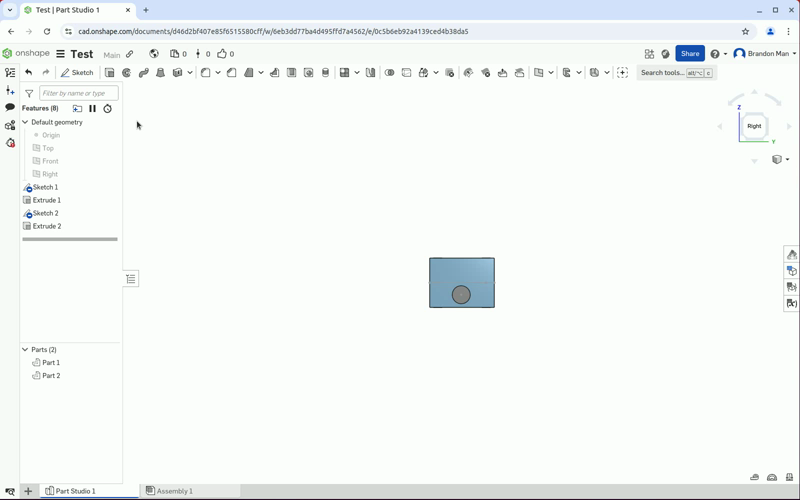
key(shift+h)
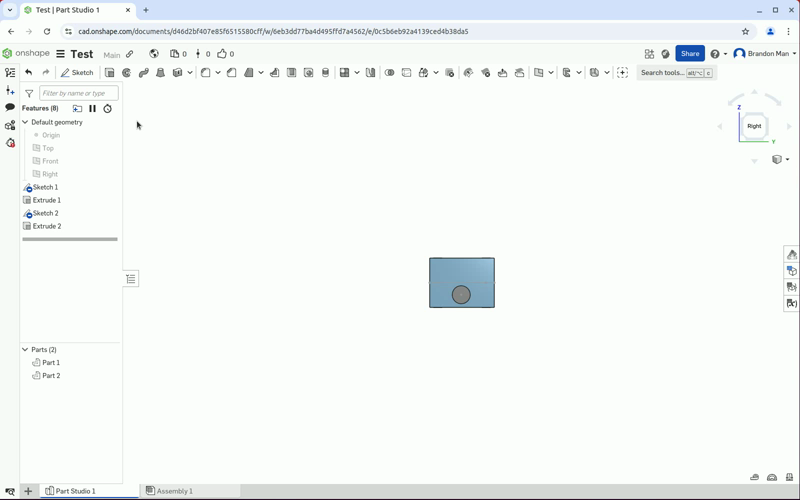
key(shift+7)
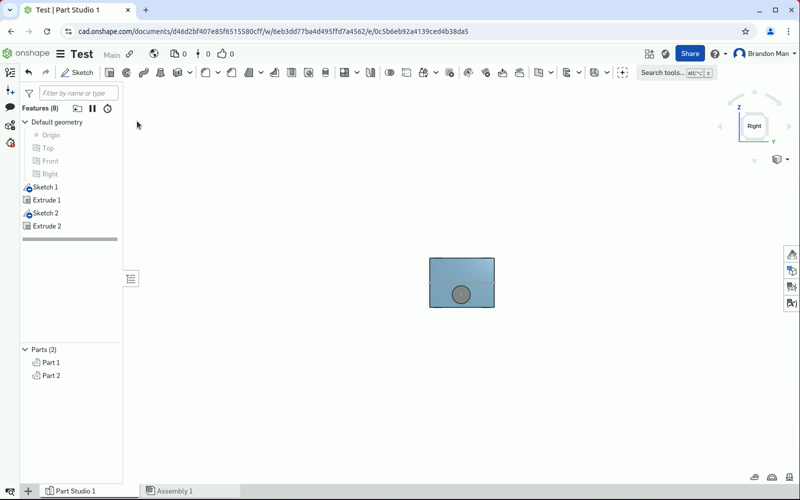
key(right, 2)
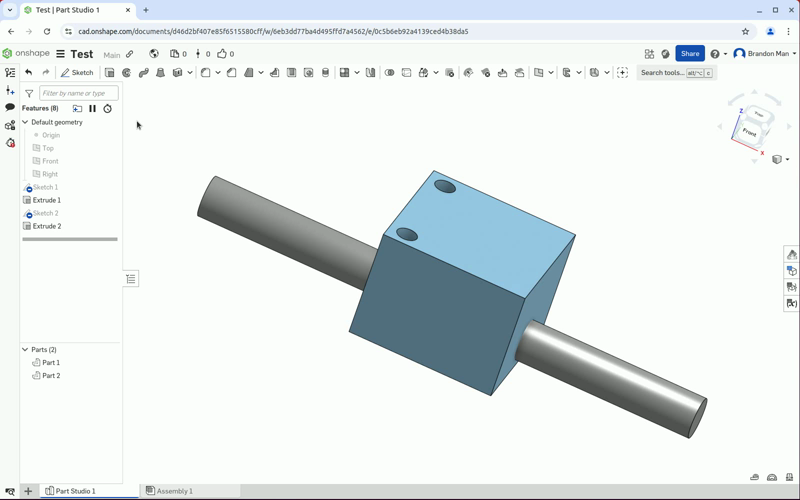
key(down, 2)
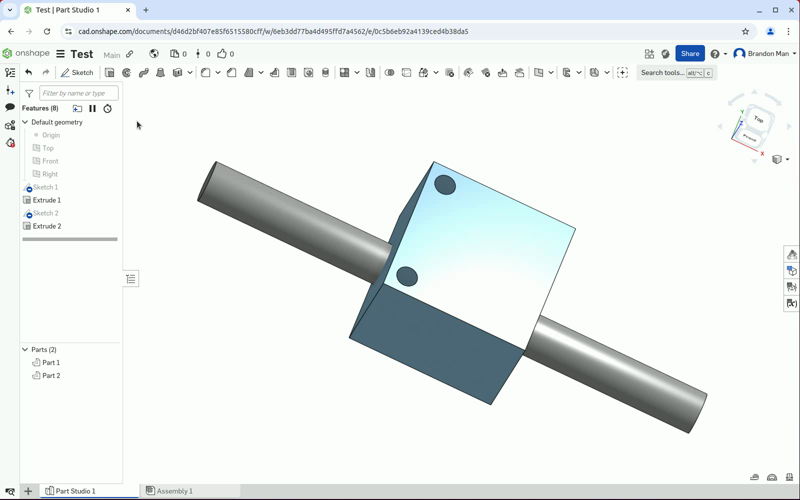
key(up, 2)
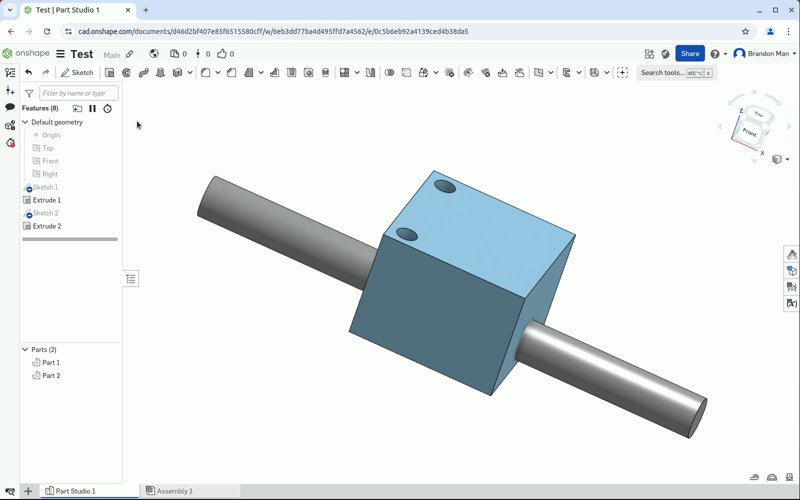
key(left, 2)
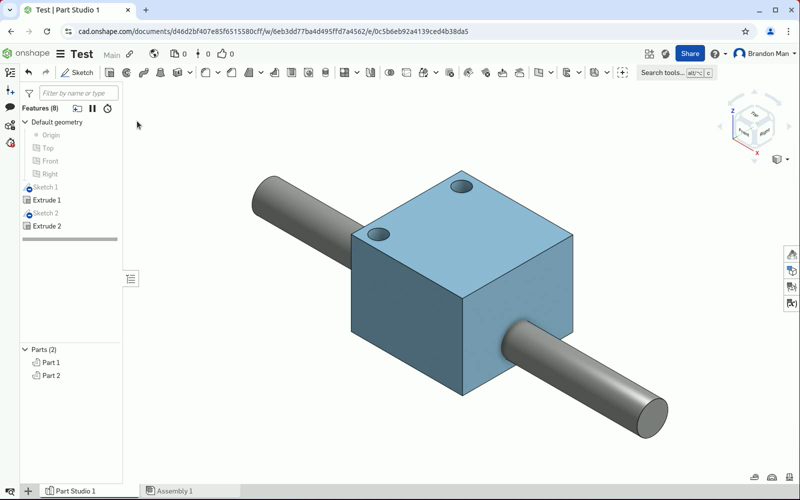
mouse_move(73, 189)
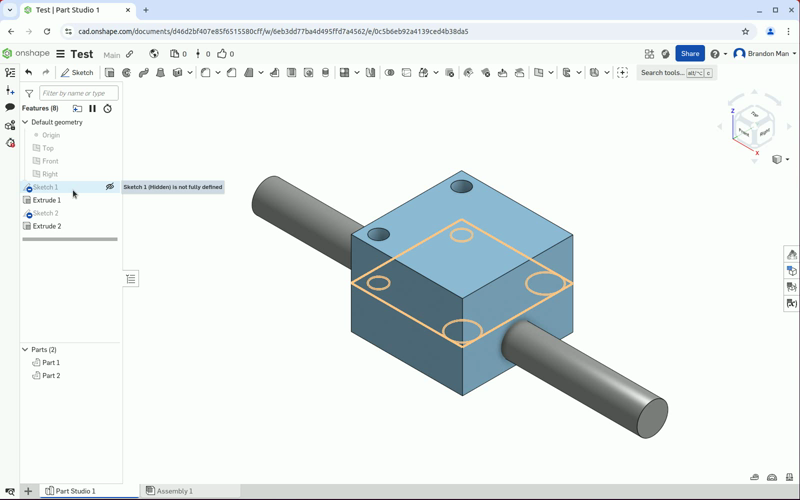
click(73, 189)